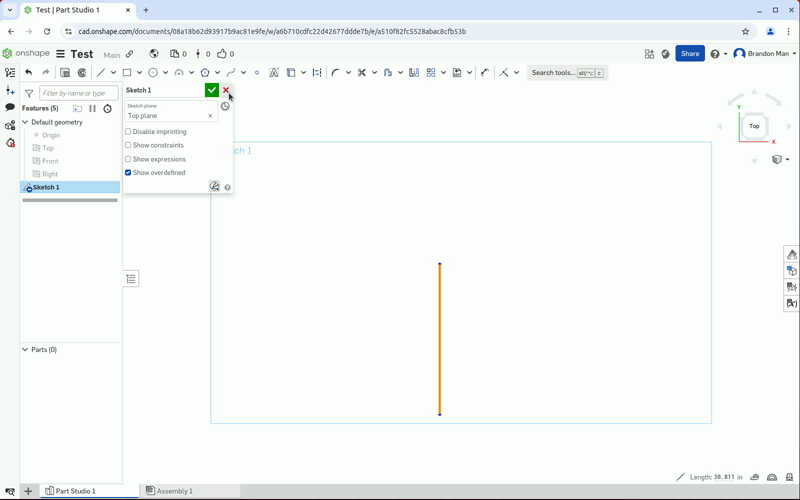
key(shift+h)
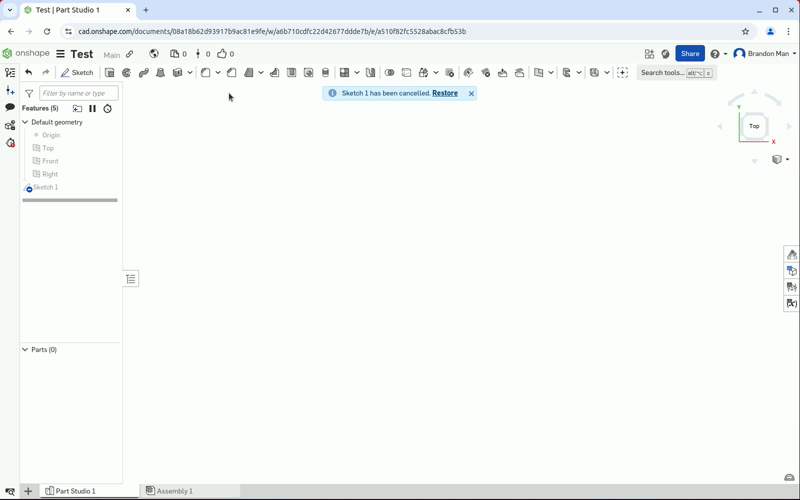
mouse_move(73, 352)
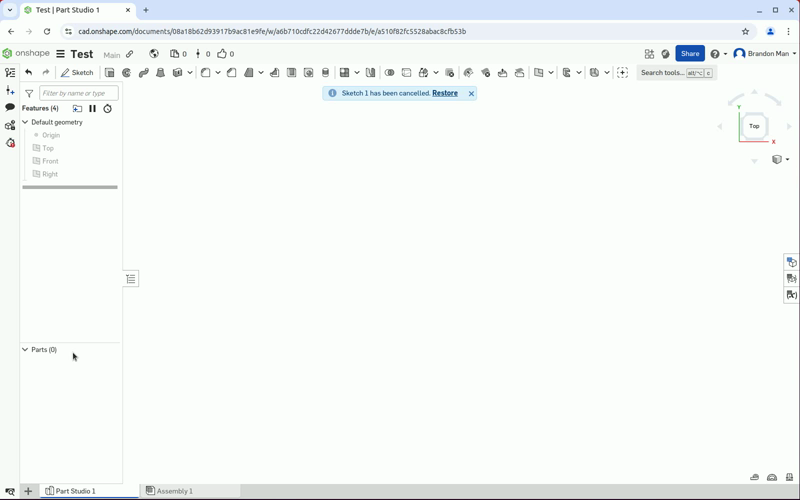
key(y)
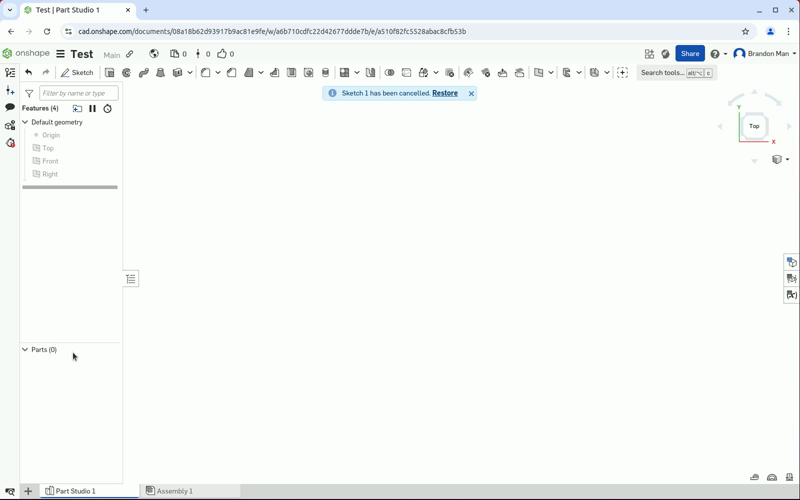
key(shift+p)
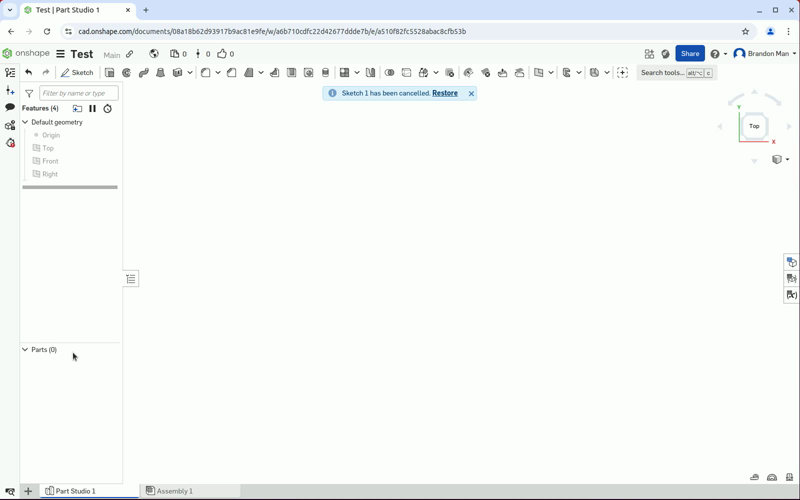
key(space)
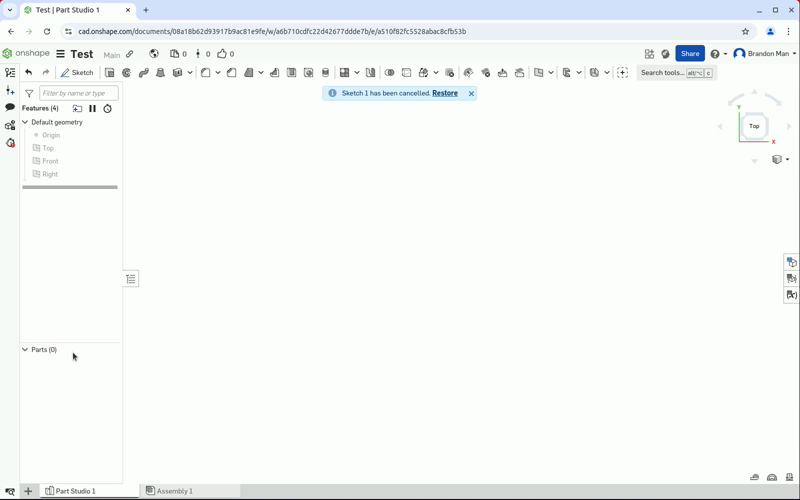
key_down(shift)
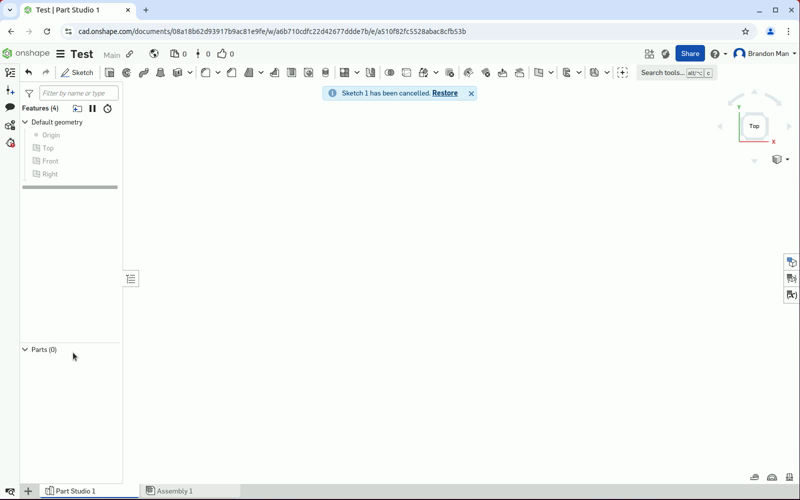
key(up)
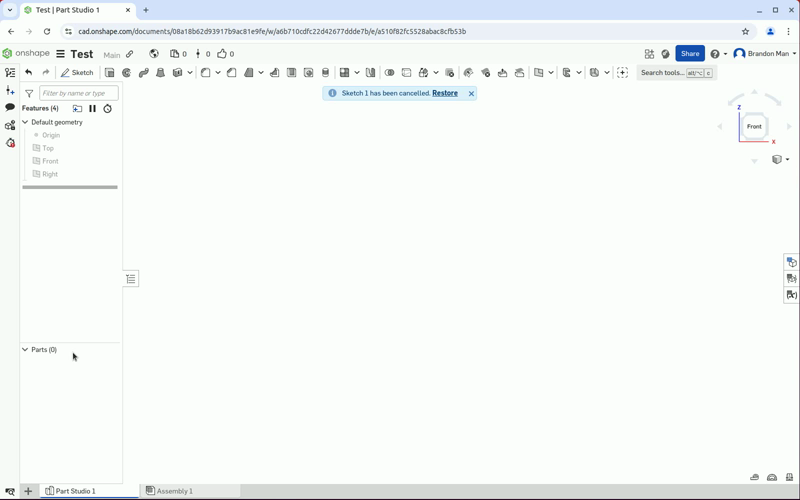
key_up(shift)
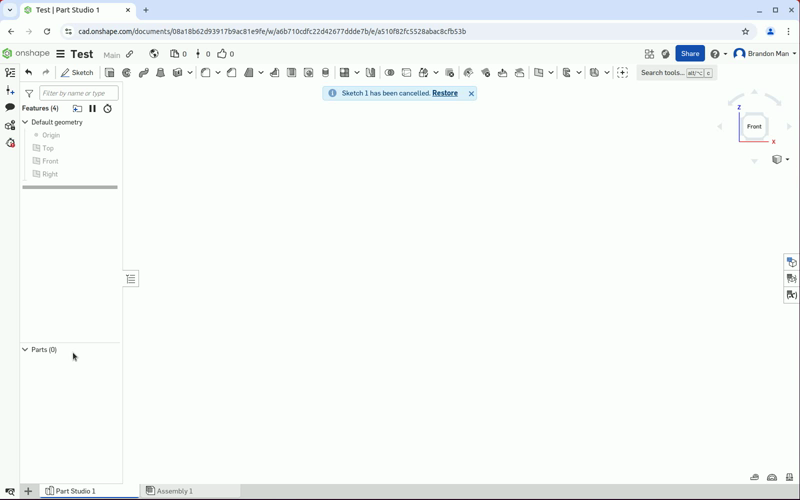
mouse_move(73, 352)
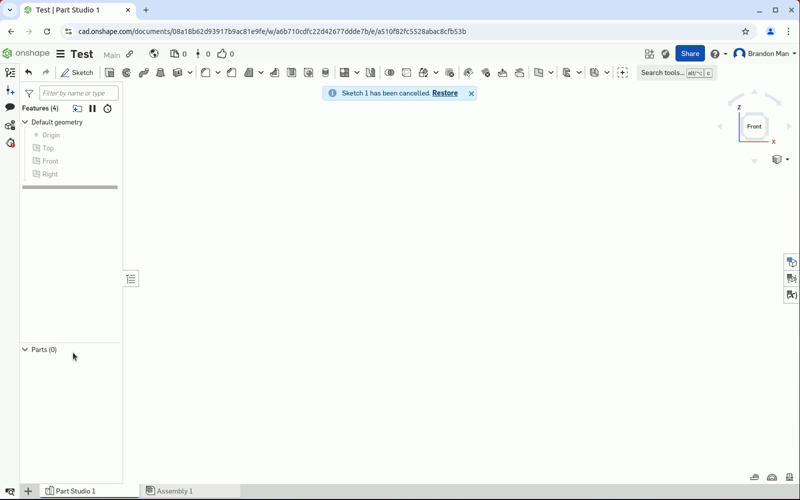
key(shift+y)
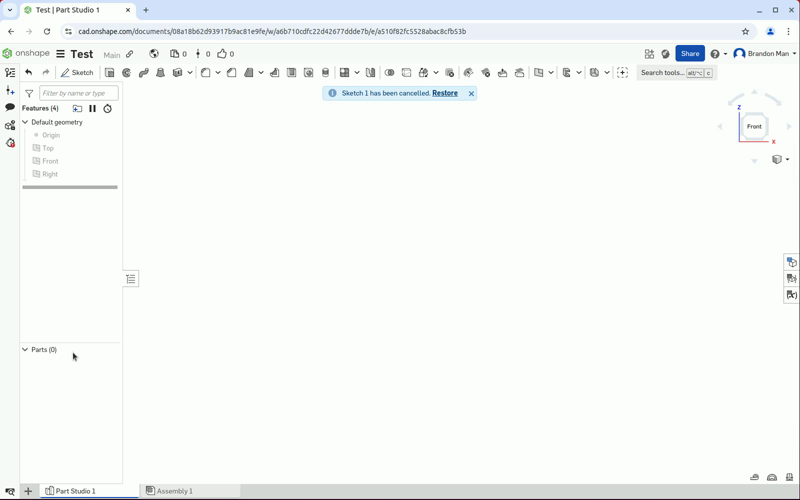
key(shift+s)
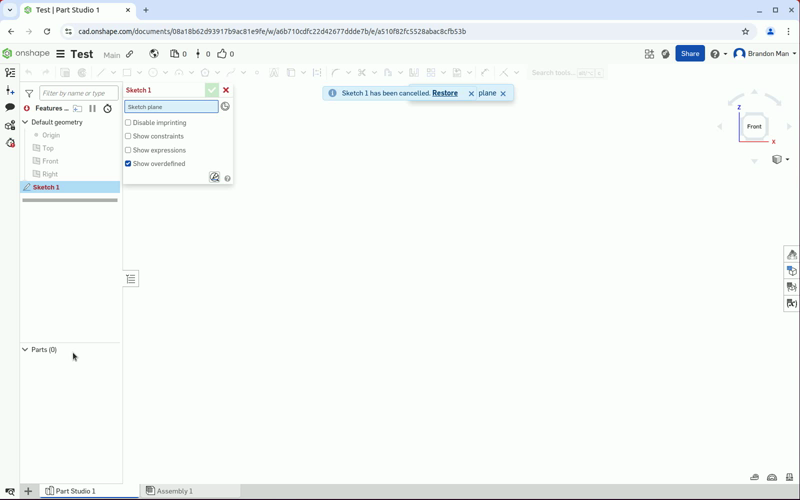
mouse_move(73, 163)
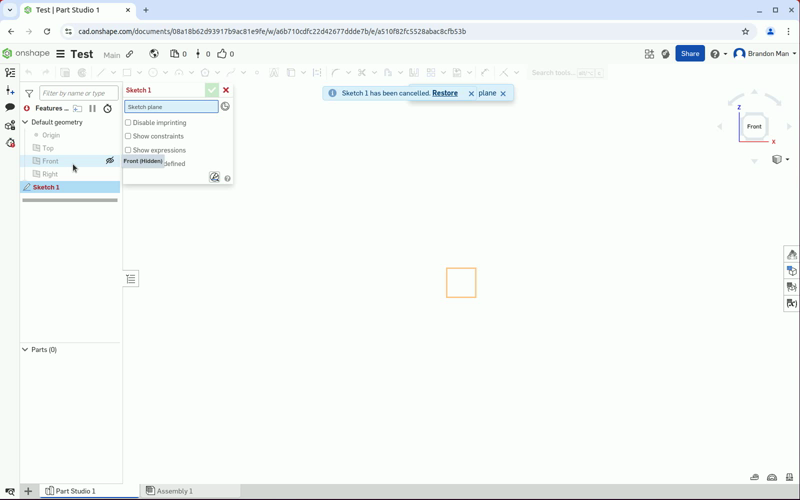
click(73, 163)
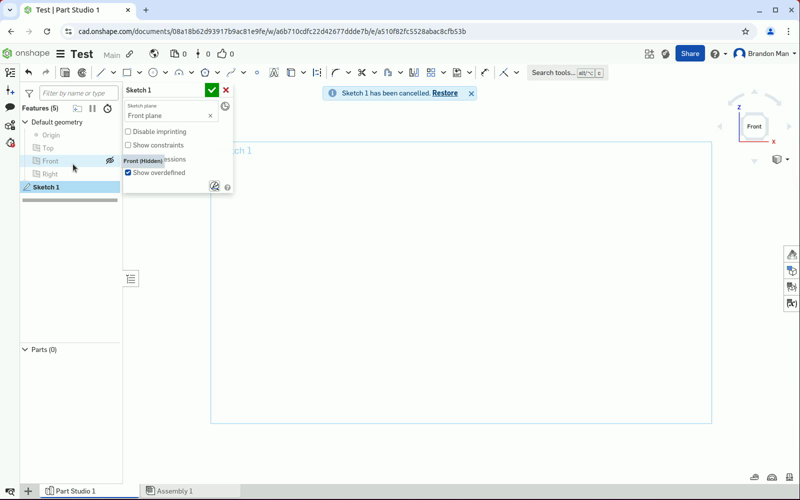
mouse_move(73, 352)
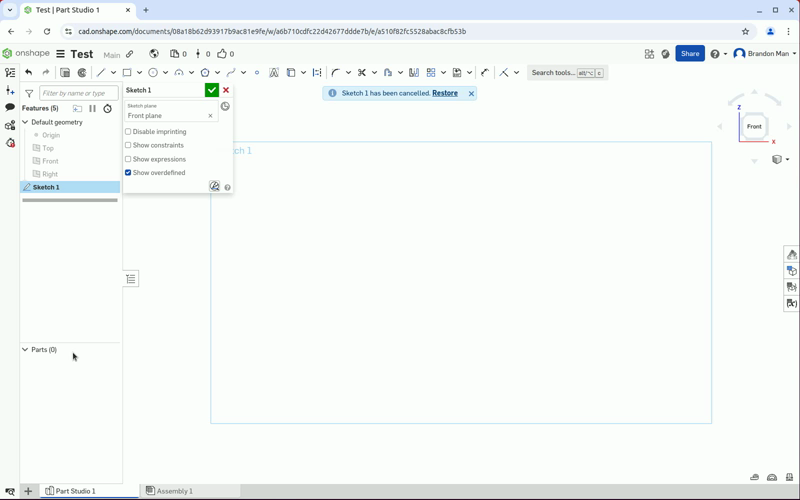
key(y)
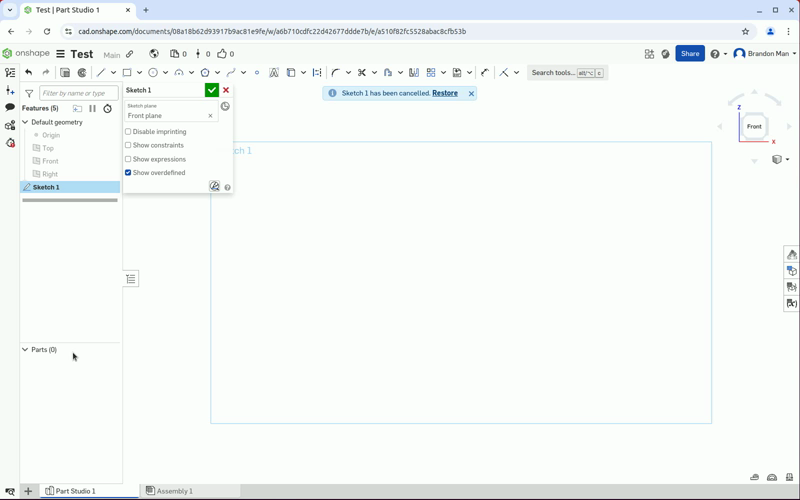
key(l)
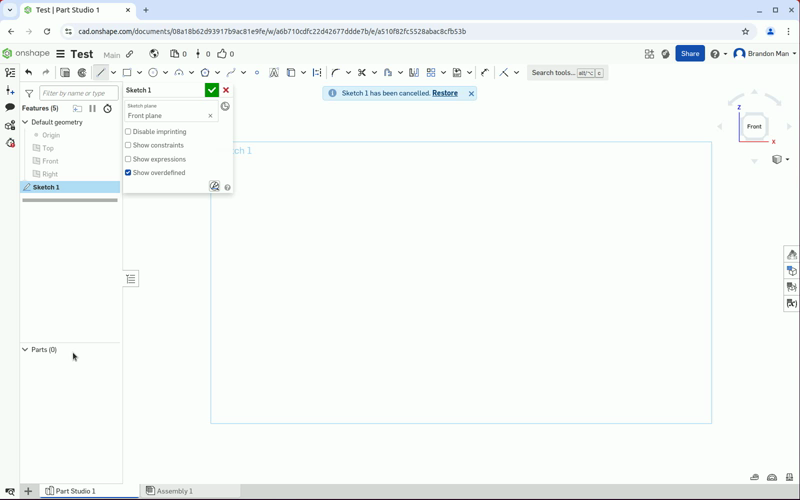
key_down(shift)
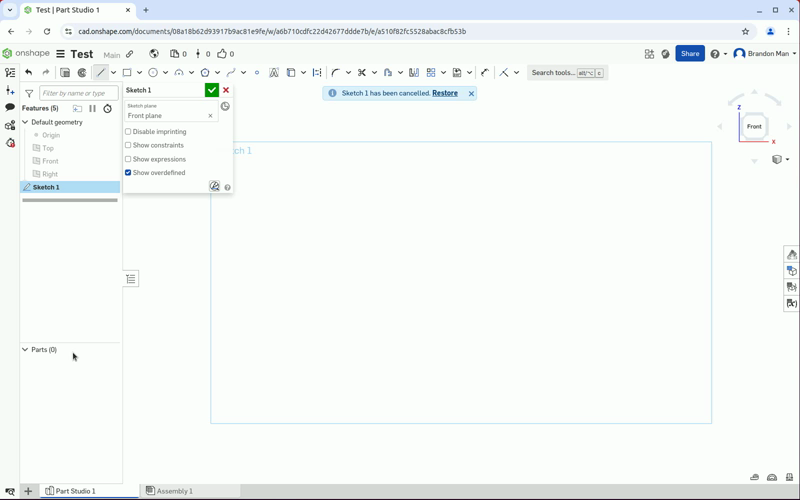
mouse_move(348, 306)
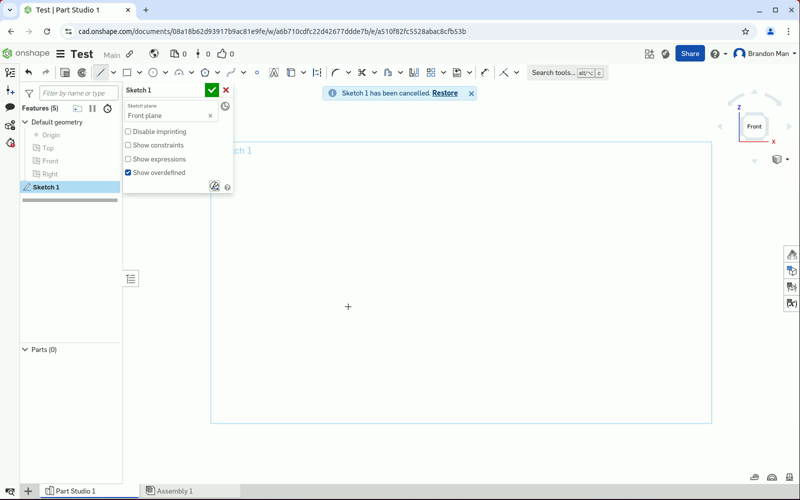
click(348, 306)
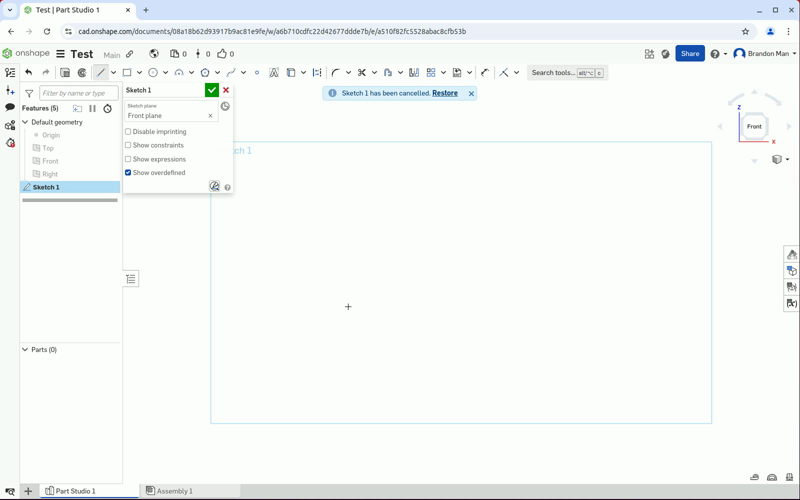
key_up(shift)
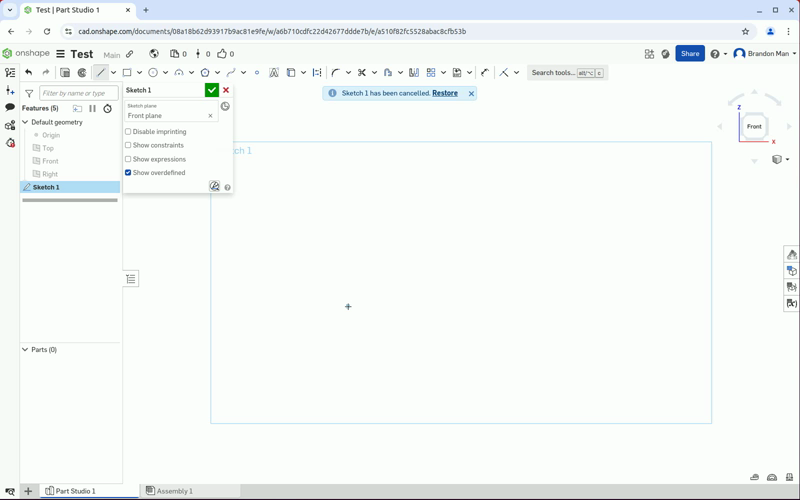
key_down(shift)
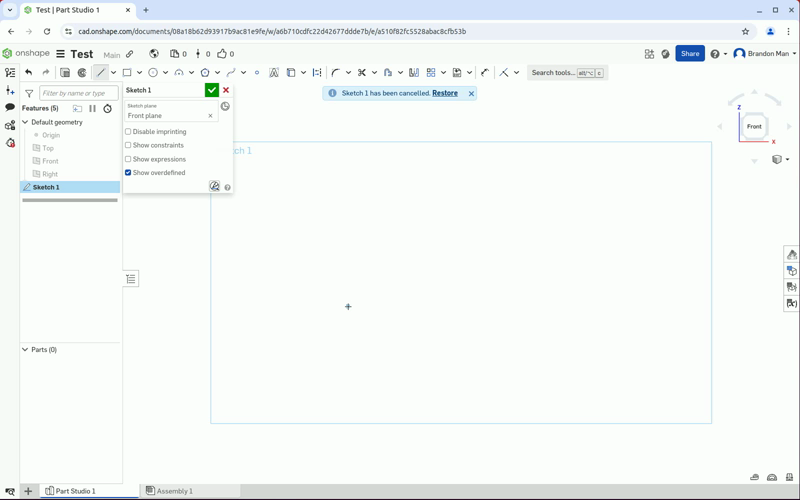
mouse_move(572, 306)
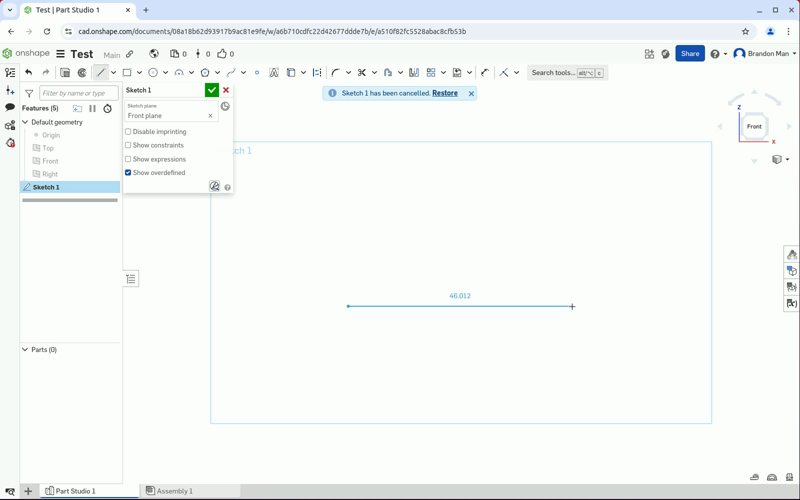
click(572, 306)
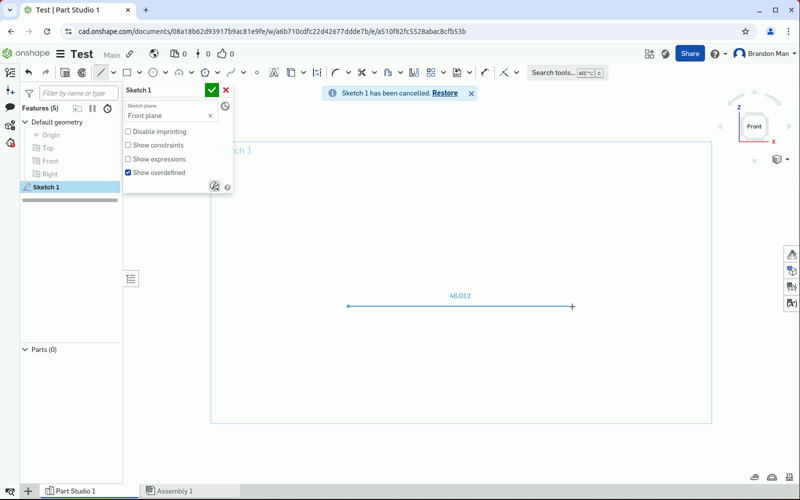
key_up(shift)
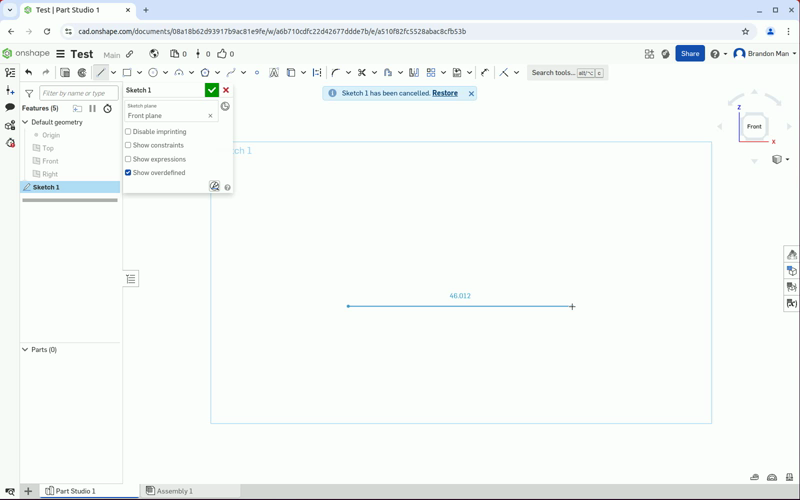
key_down(shift)
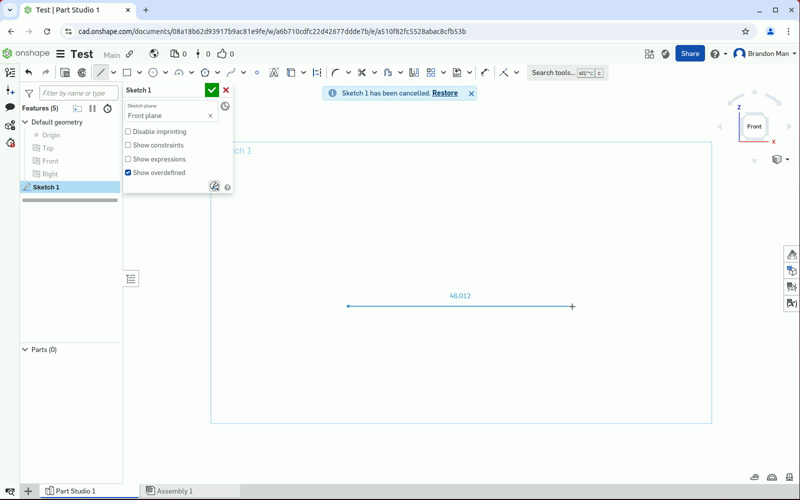
mouse_move(589, 306)
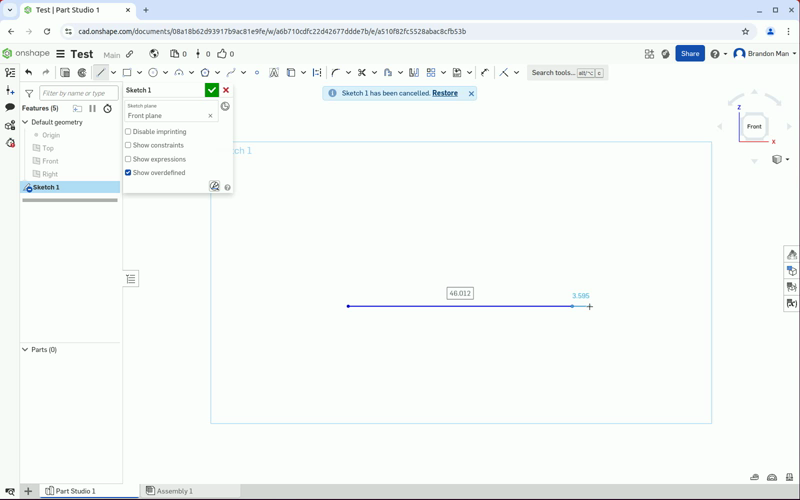
mouse_move(572, 261)
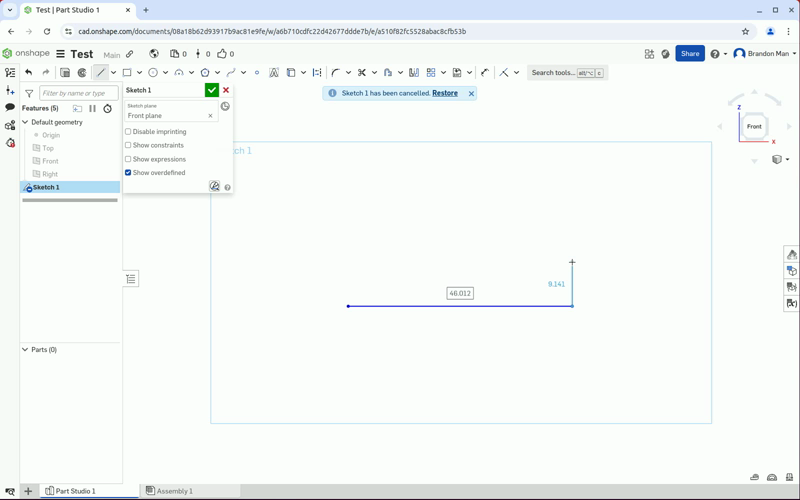
click(572, 261)
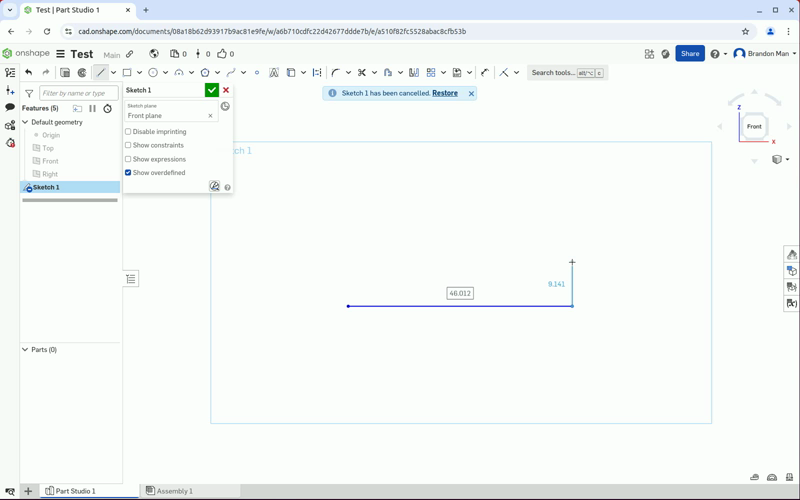
key_up(shift)
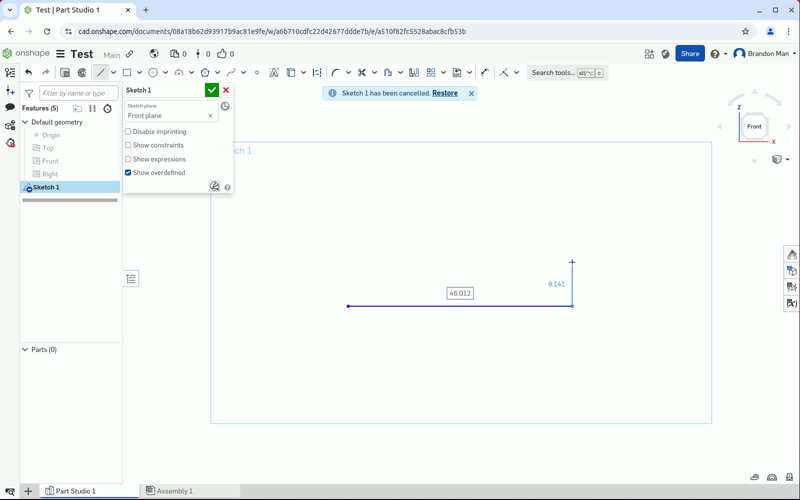
key_down(shift)
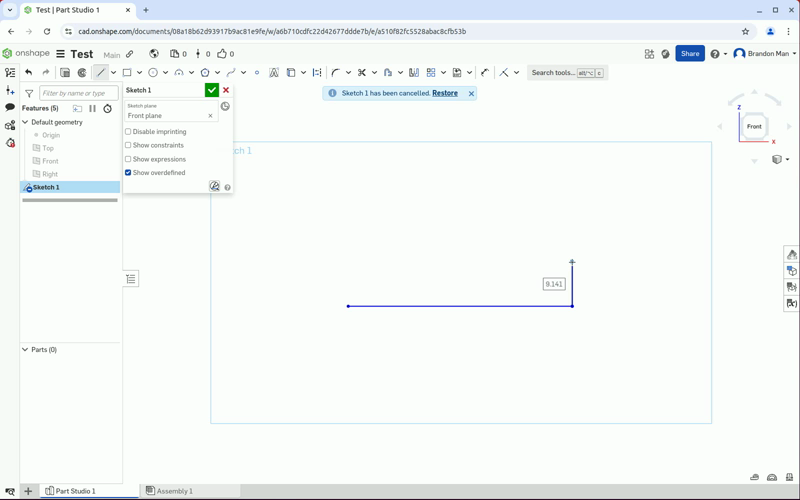
mouse_move(348, 261)
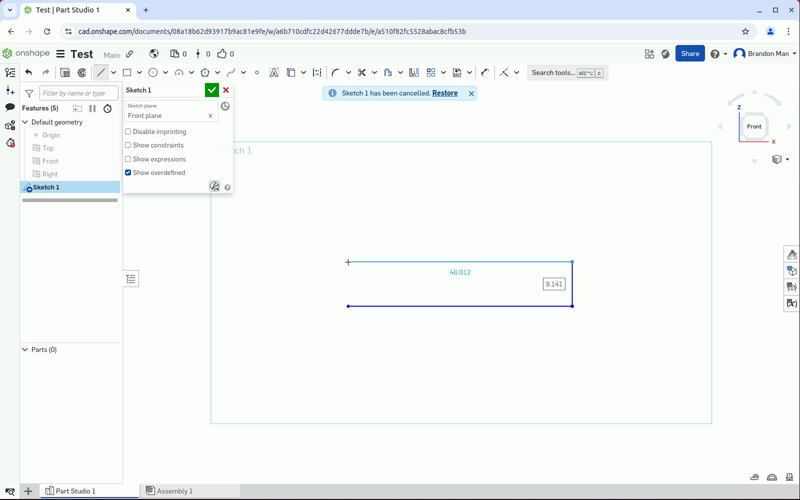
click(348, 261)
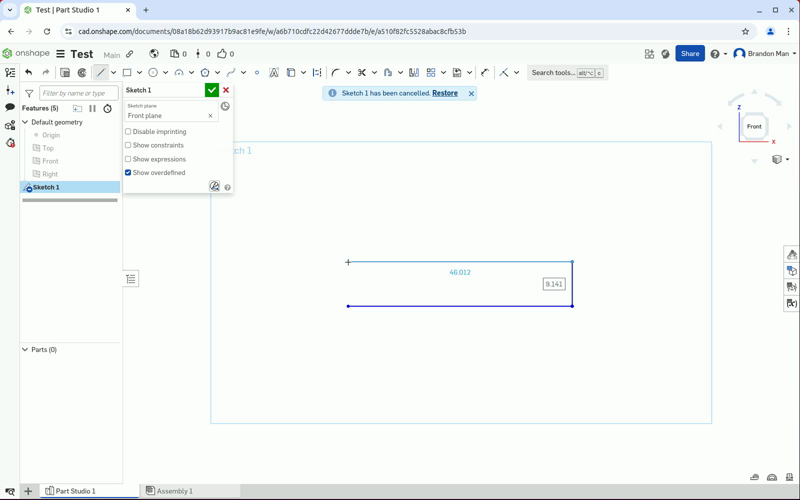
key_up(shift)
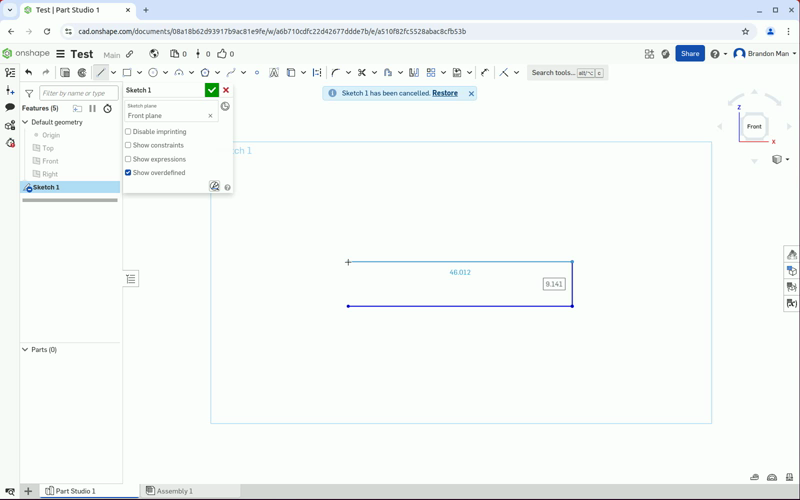
mouse_move(378, 261)
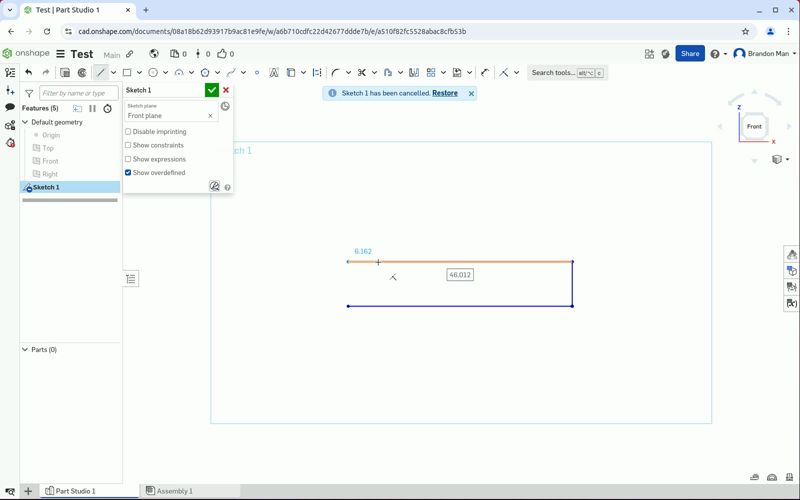
key_down(shift)
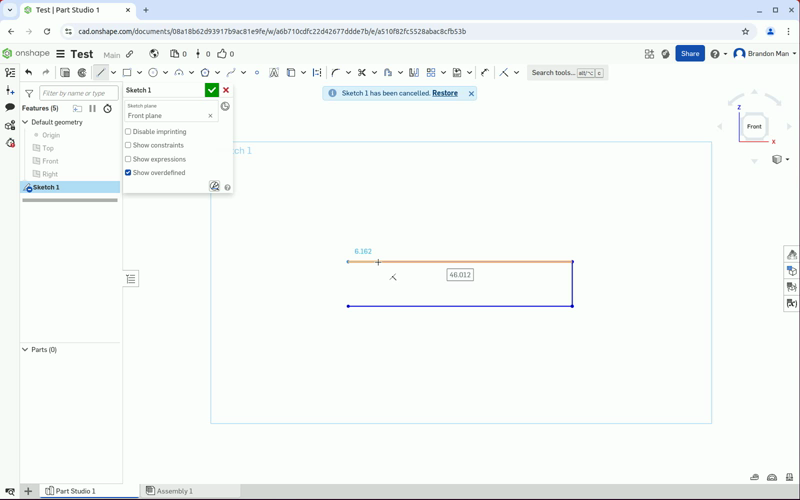
mouse_move(348, 306)
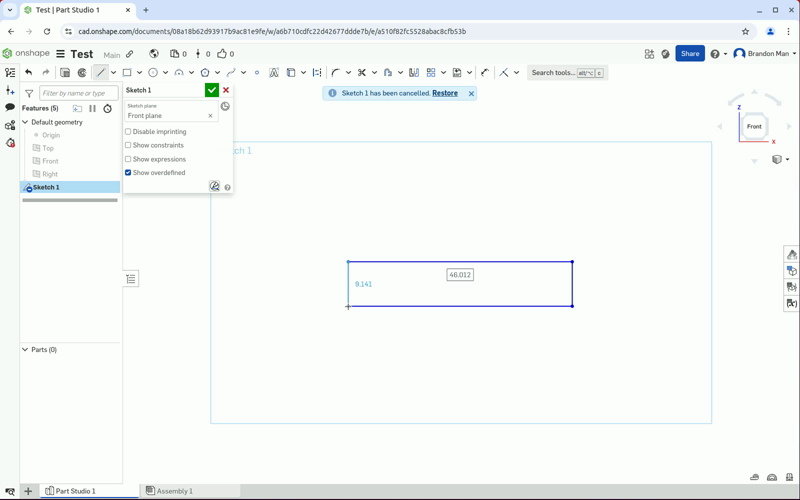
key_up(shift)
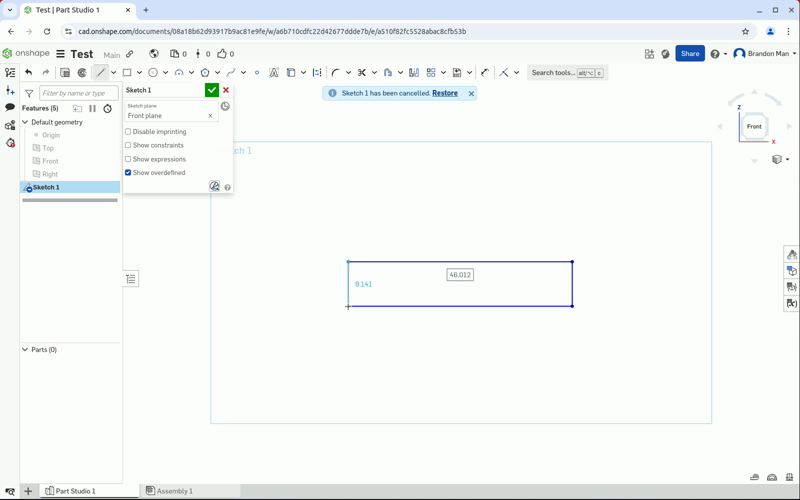
click(348, 306)
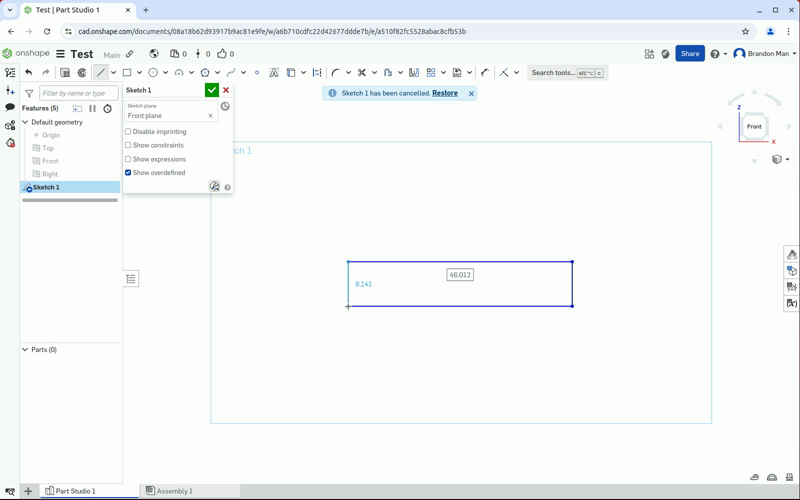
key(esc)
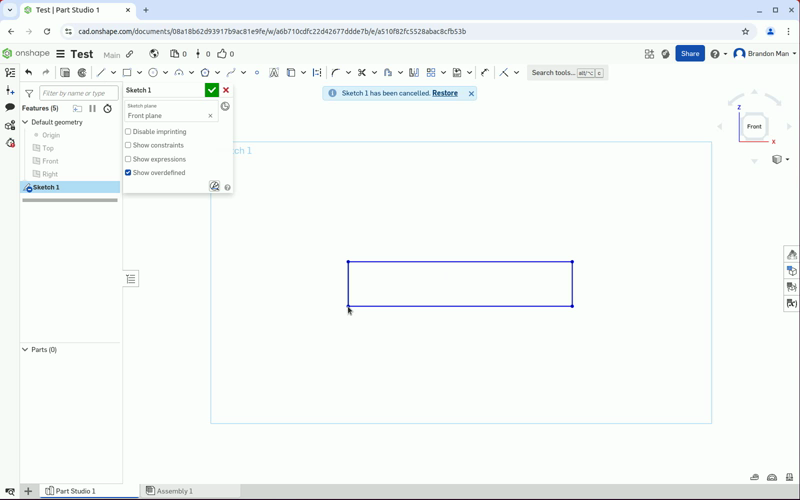
mouse_move(422, 290)
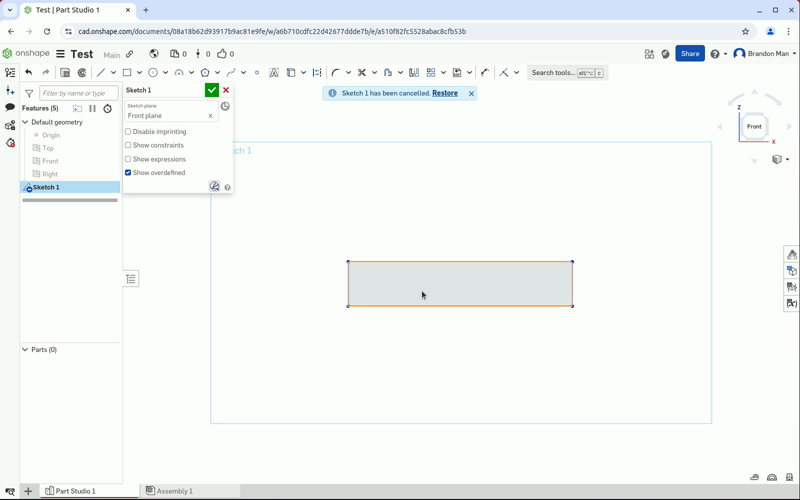
click(422, 290)
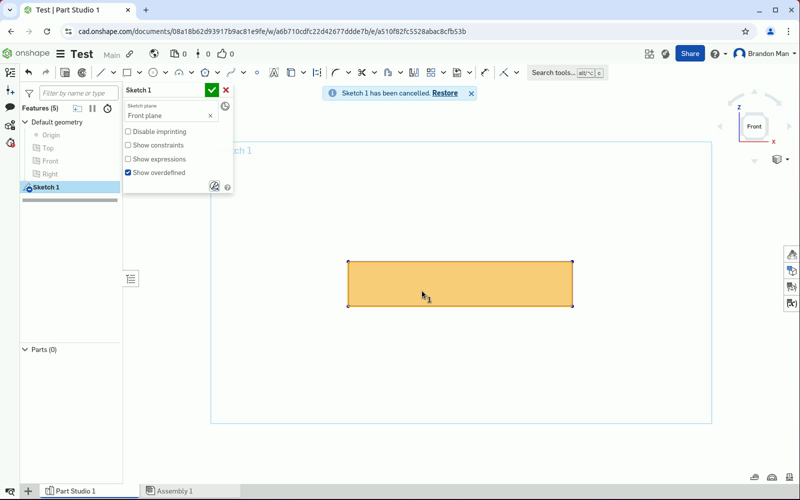
mouse_move(73, 352)
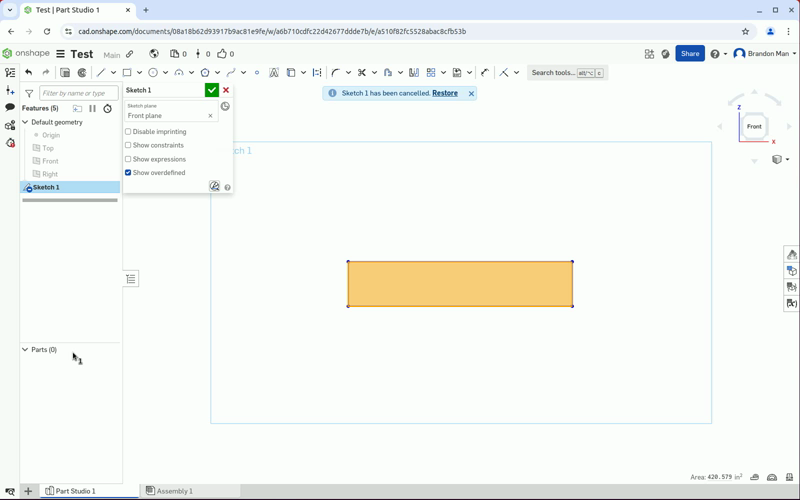
key(shift+y)
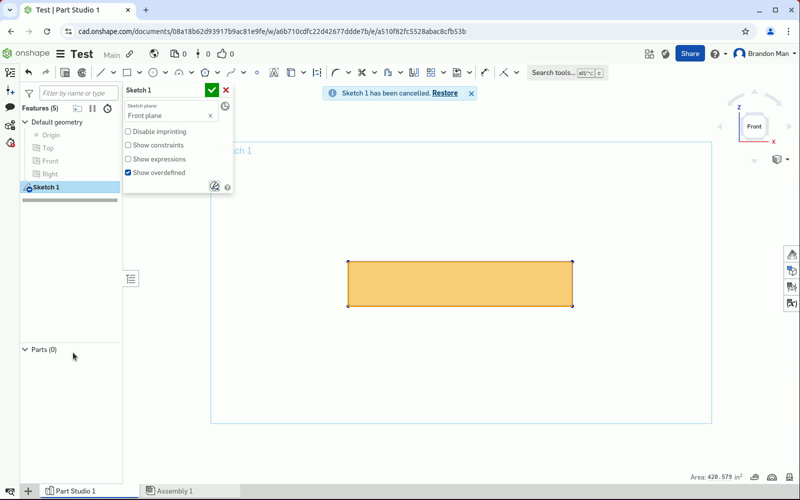
key(shift+e)
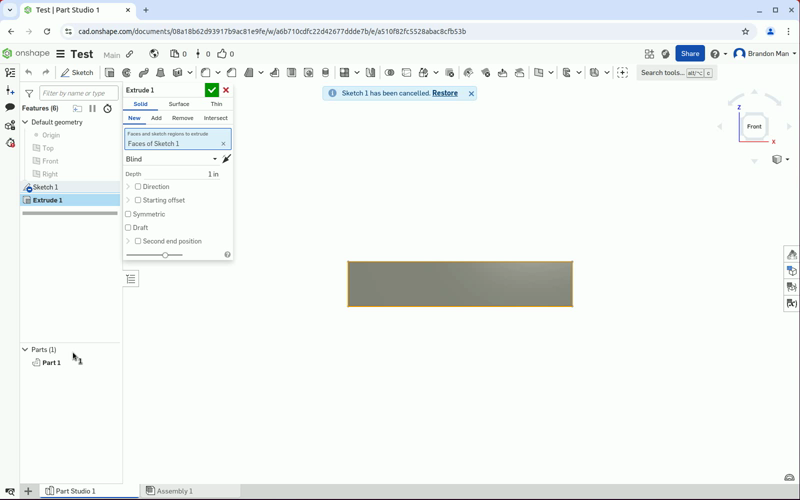
mouse_move(143, 106)
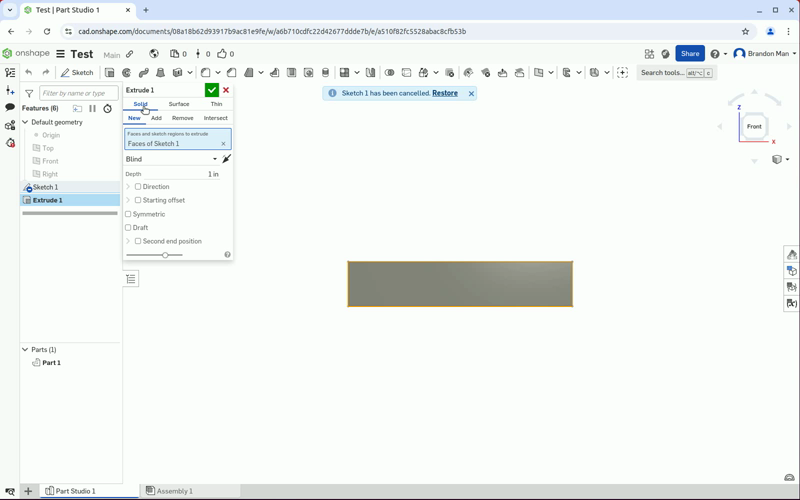
click(143, 106)
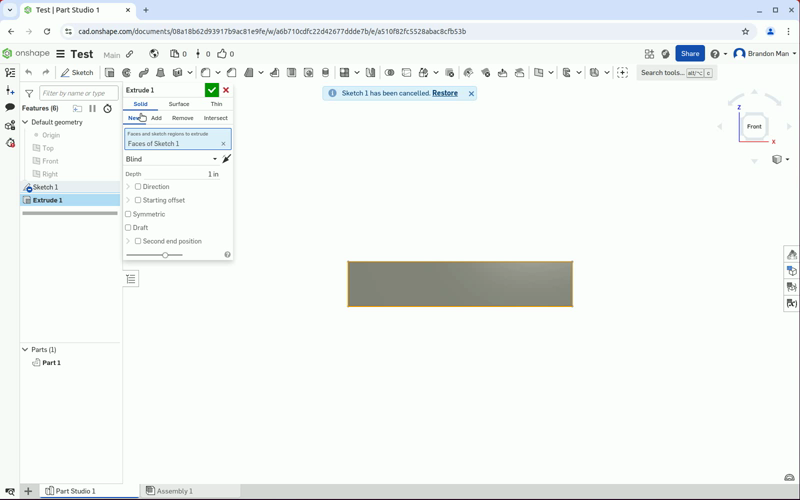
mouse_move(137, 120)
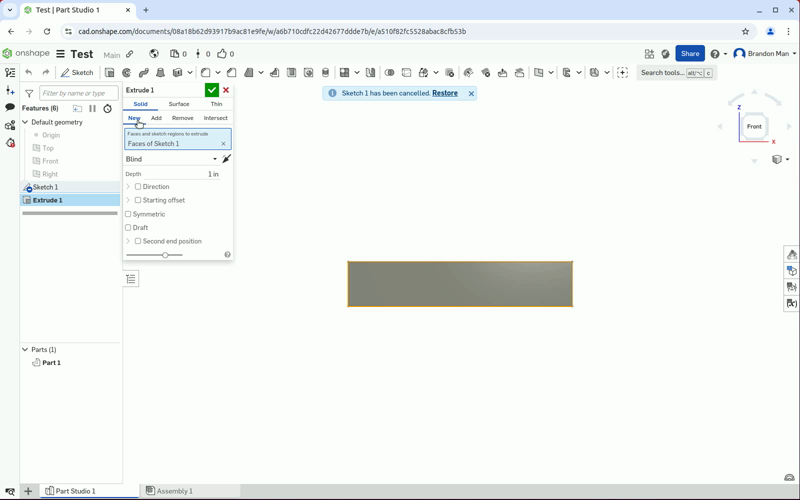
click(137, 120)
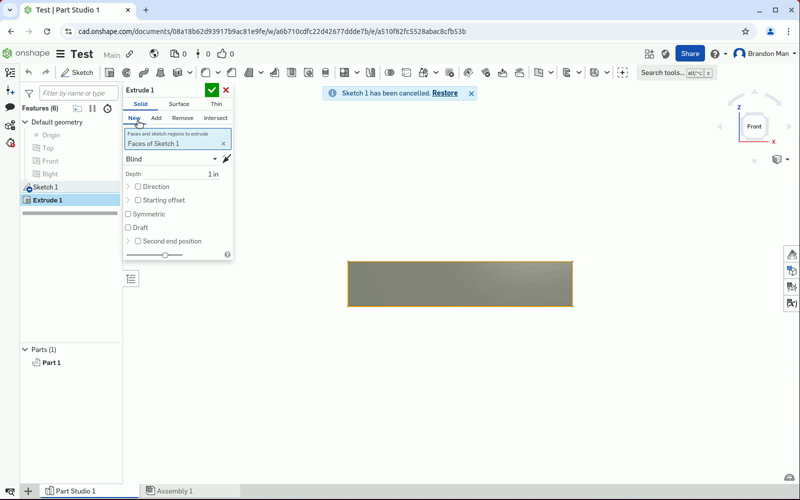
key(tab, 4)
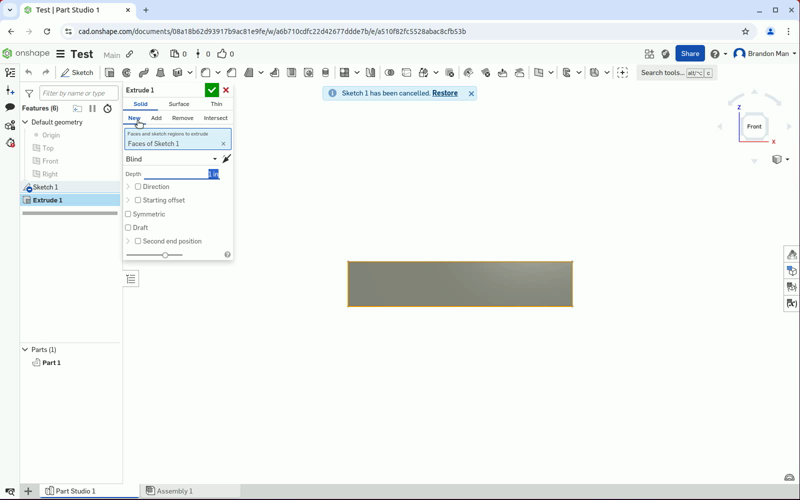
text(-21.905)
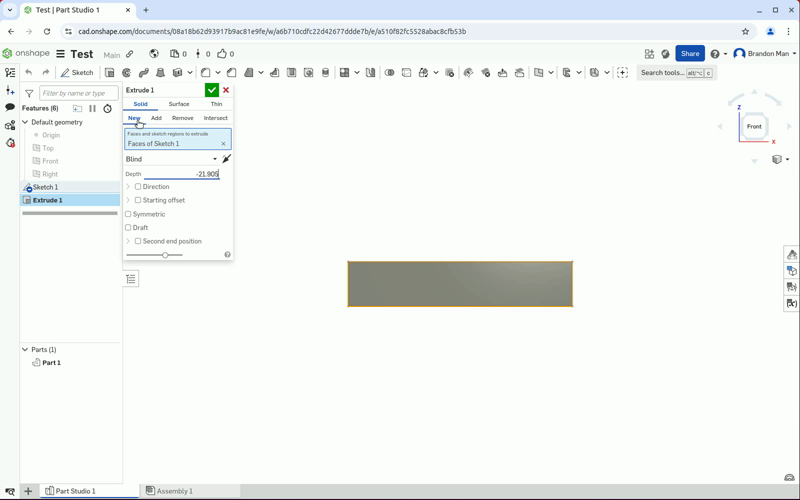
key(enter)
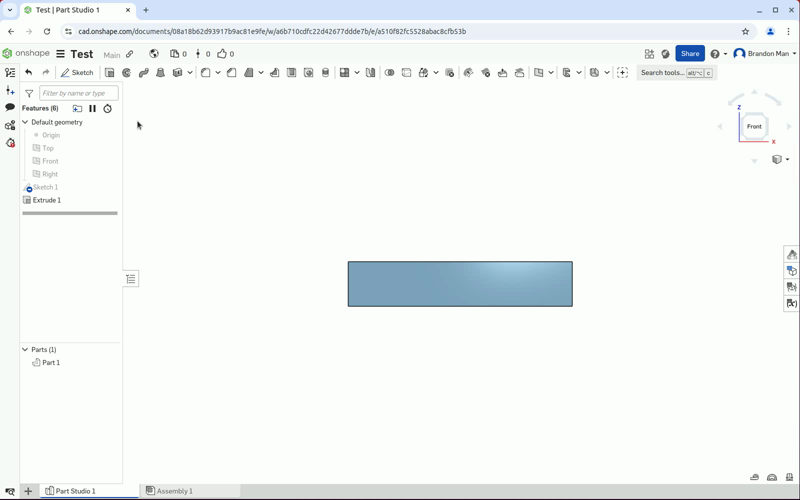
key(shift+h)
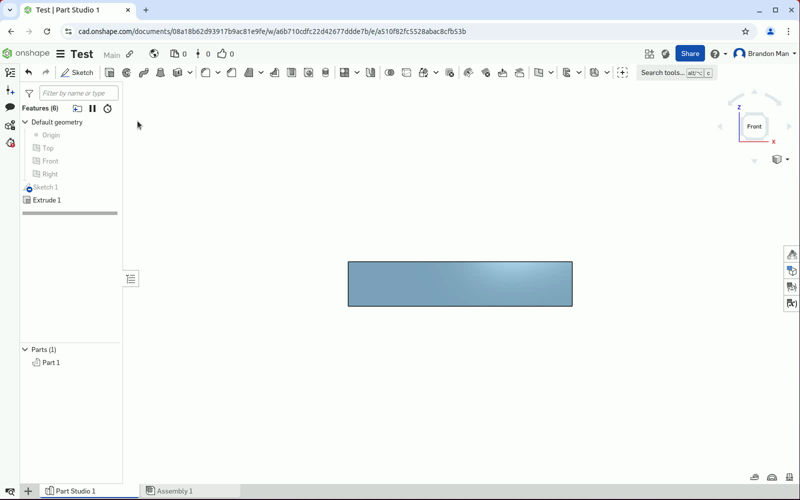
key(shift+h)
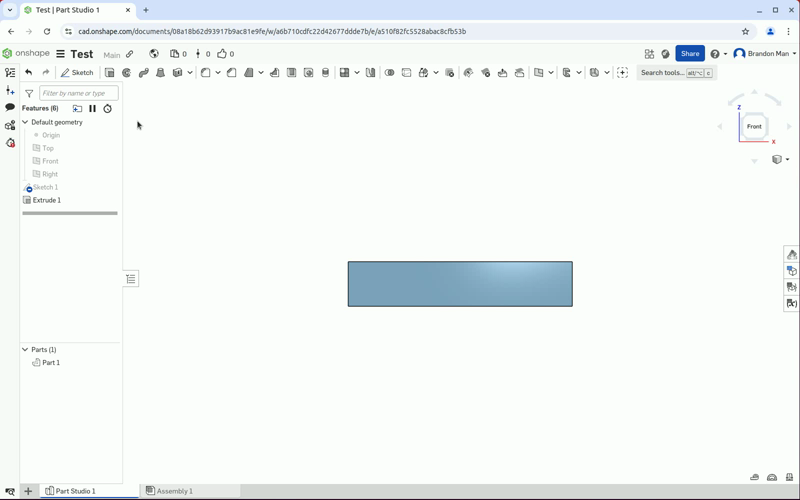
mouse_move(73, 189)
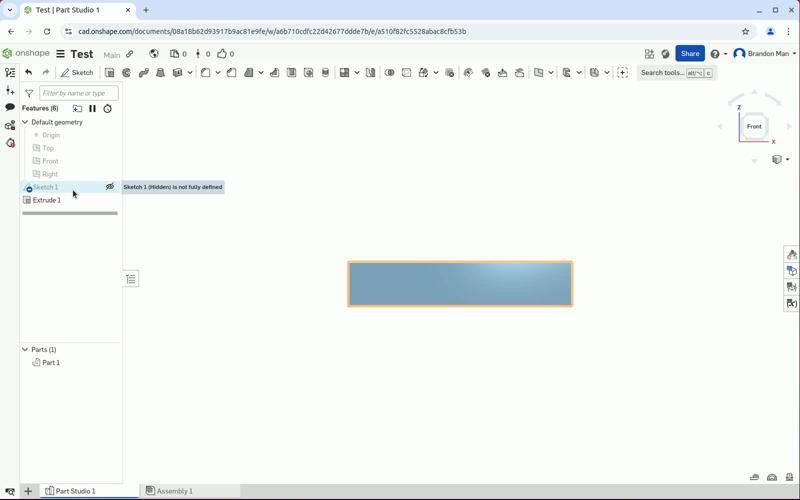
click(73, 189)
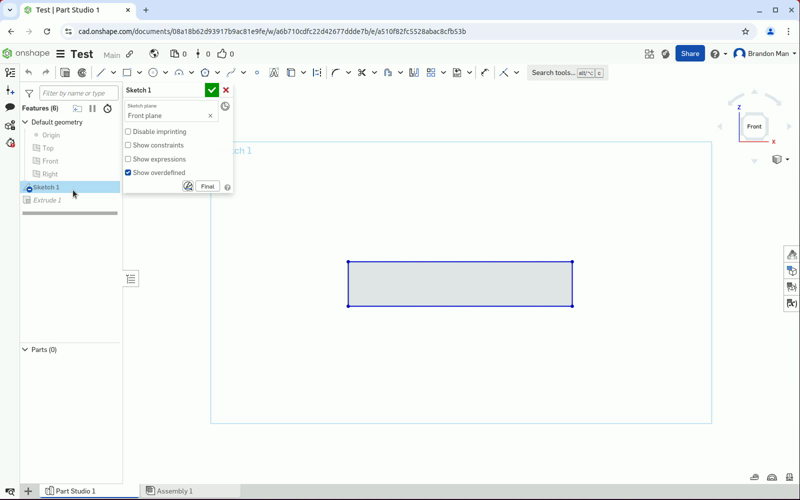
mouse_move(229, 92)
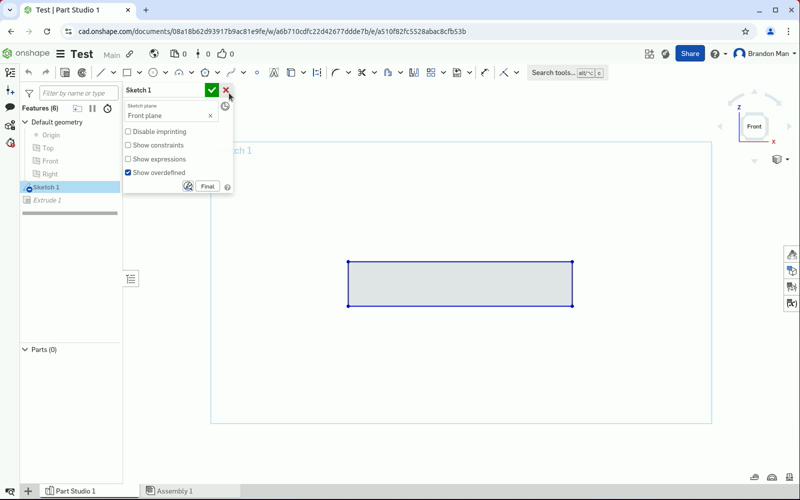
click(229, 92)
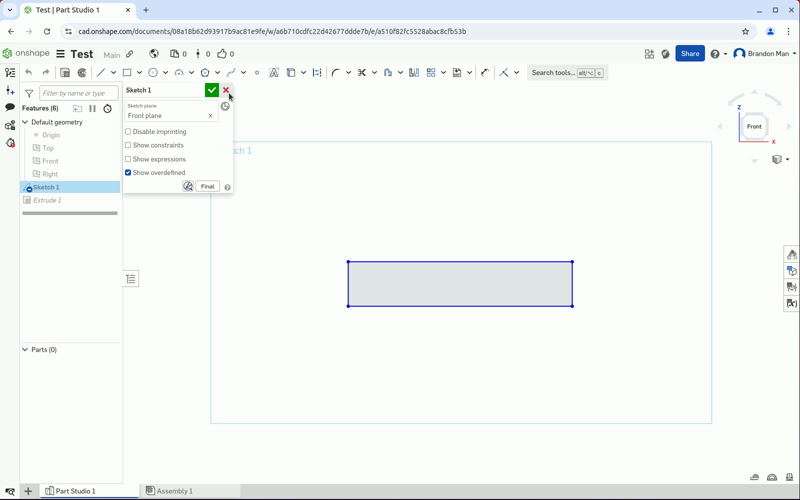
key(shift+s)
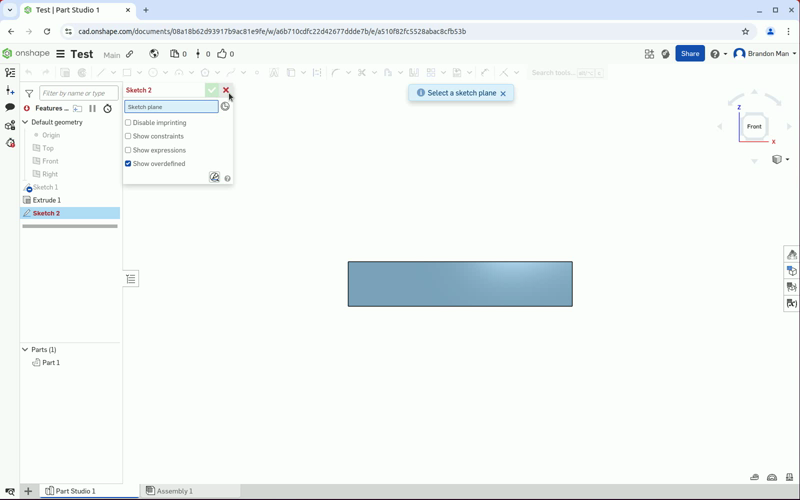
mouse_move(73, 163)
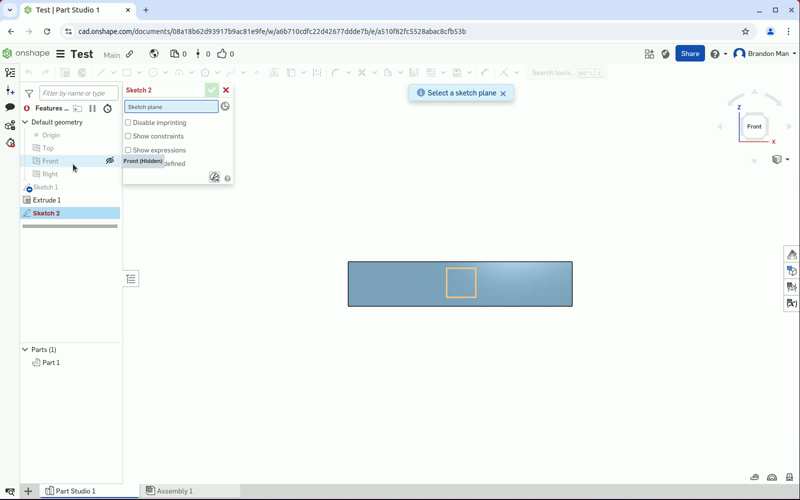
click(73, 163)
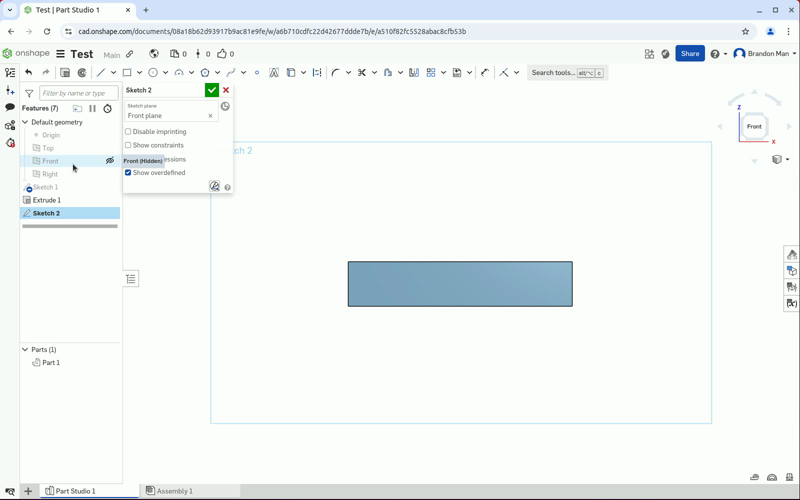
mouse_move(73, 352)
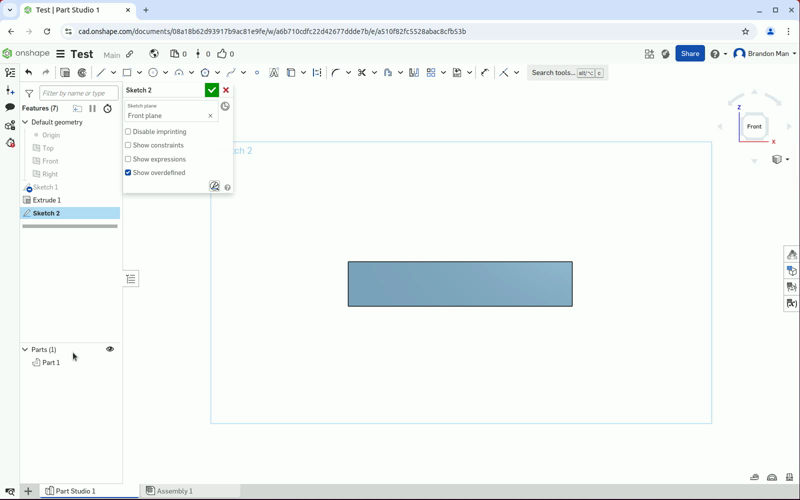
key(y)
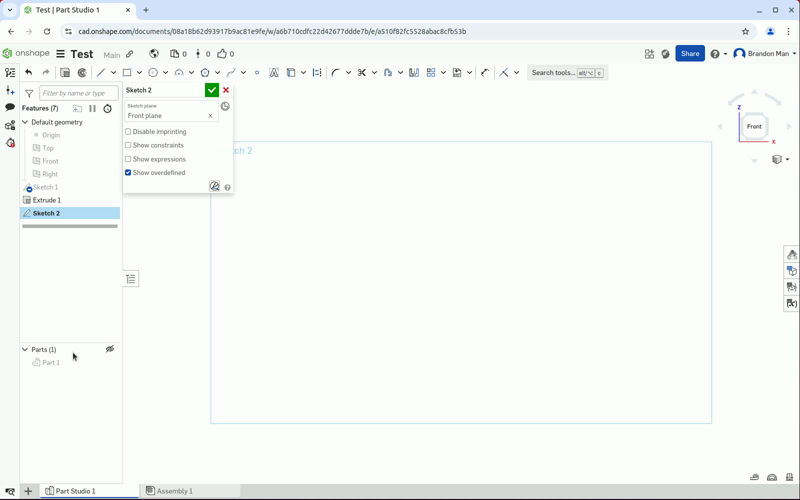
key(l)
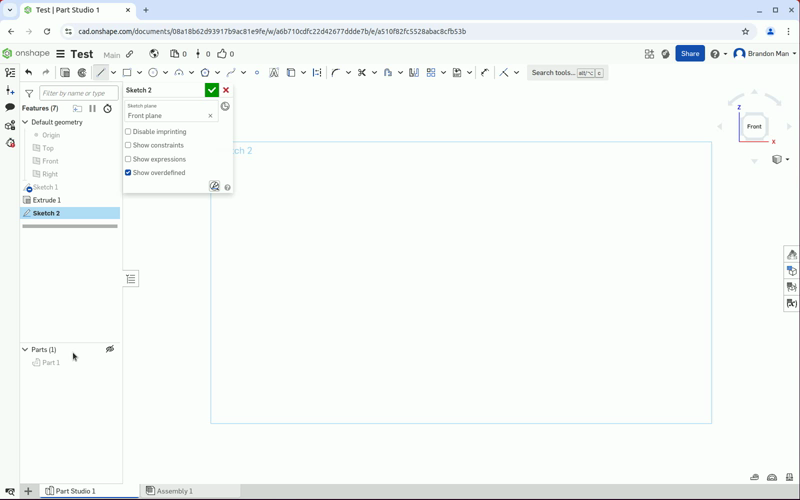
key_down(shift)
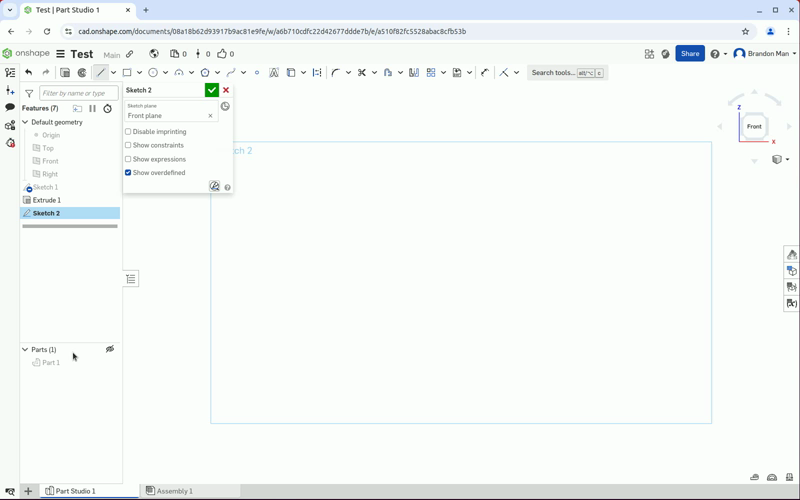
mouse_move(506, 276)
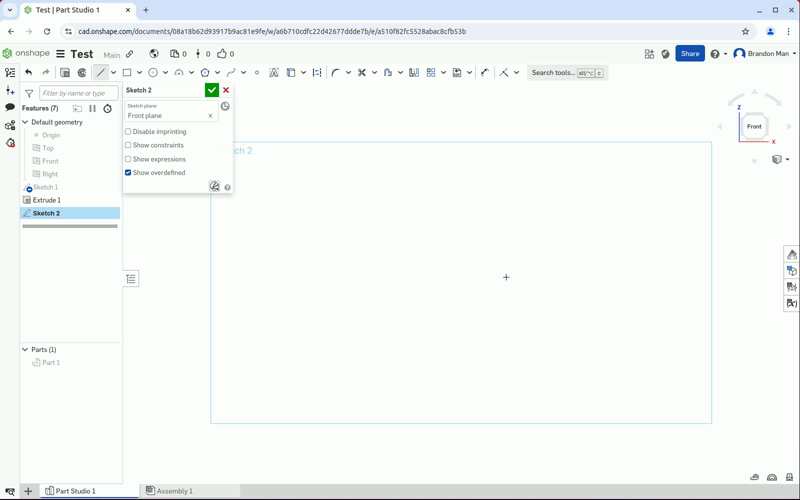
click(506, 276)
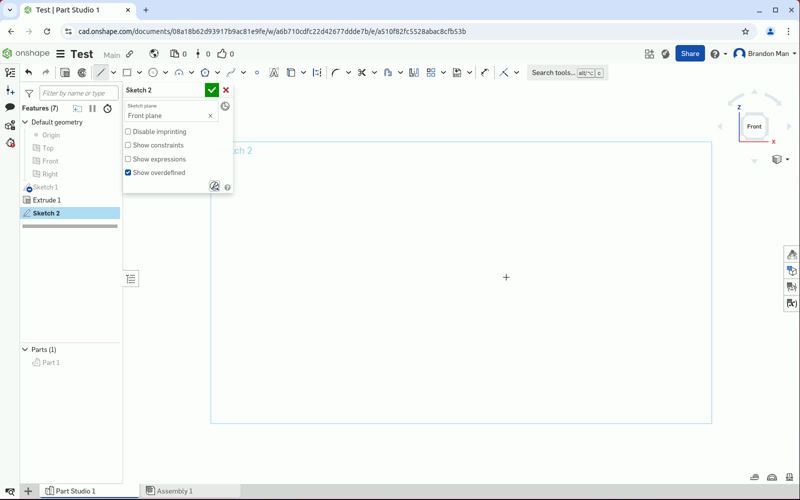
key_up(shift)
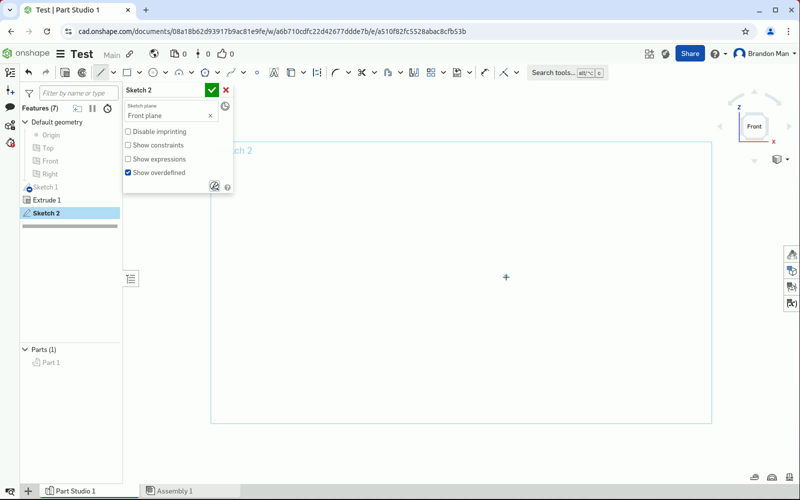
key_down(shift)
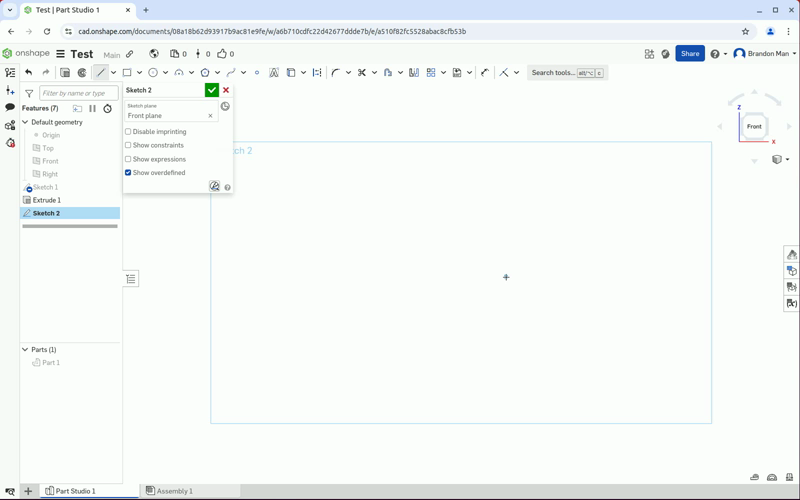
mouse_move(573, 277)
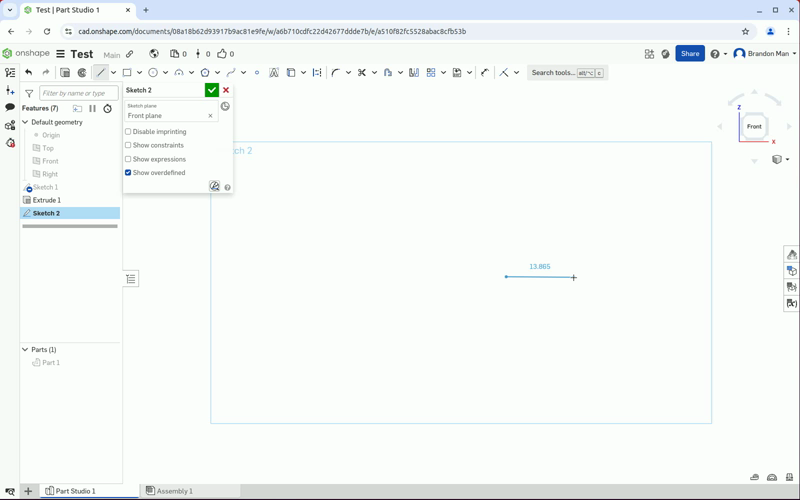
click(573, 277)
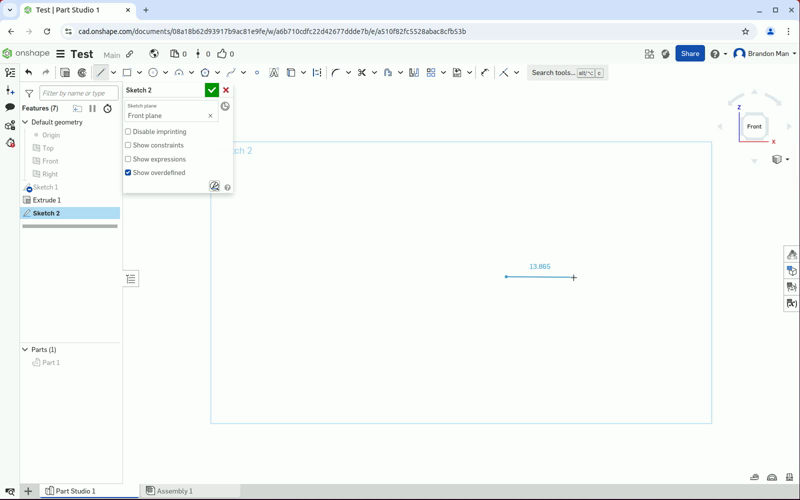
key_up(shift)
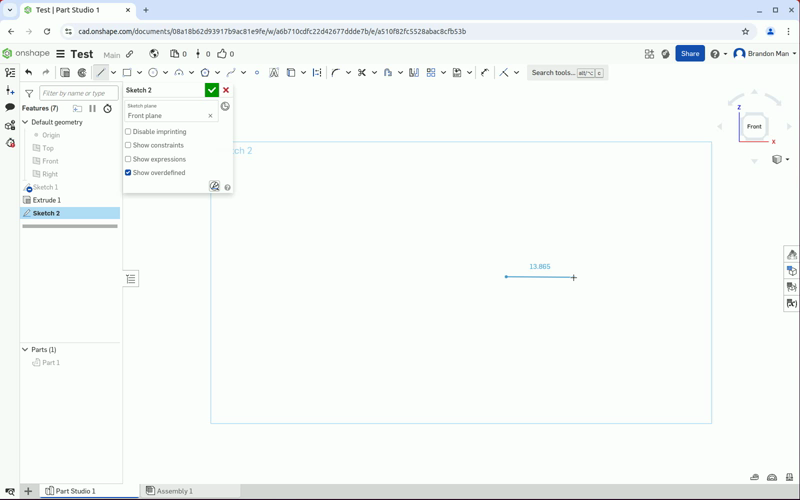
key_down(shift)
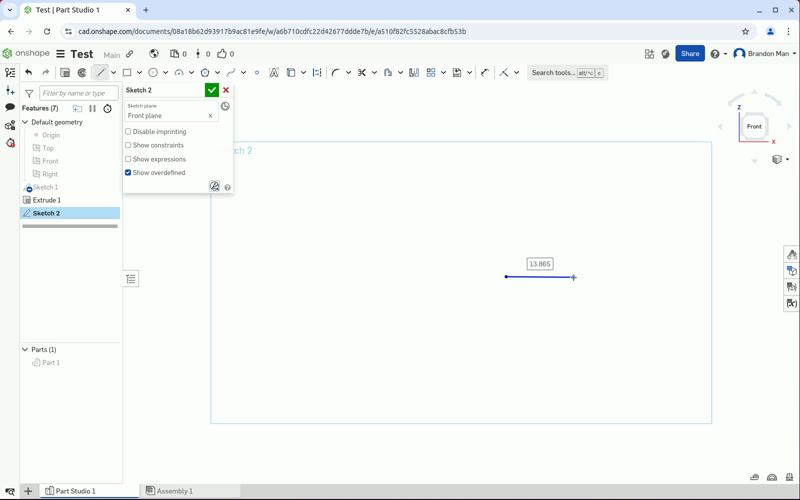
mouse_move(589, 277)
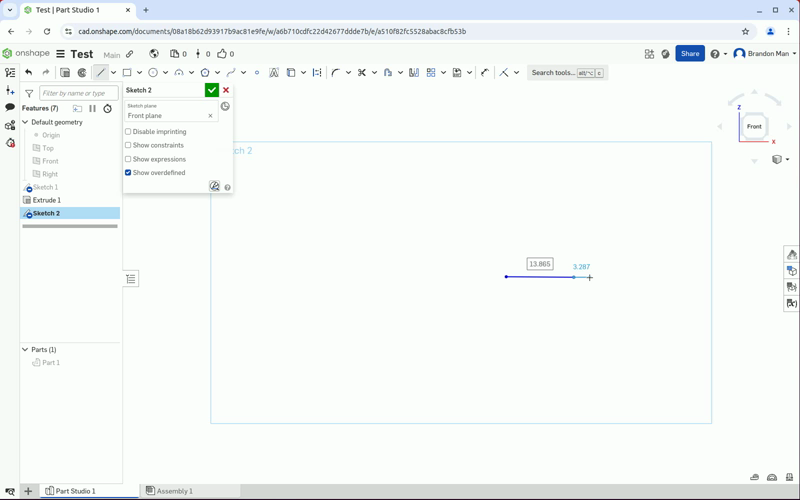
mouse_move(573, 260)
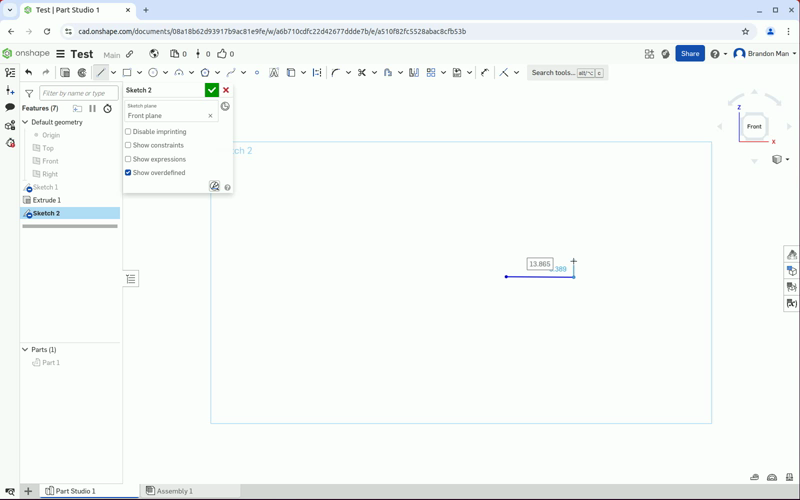
click(573, 260)
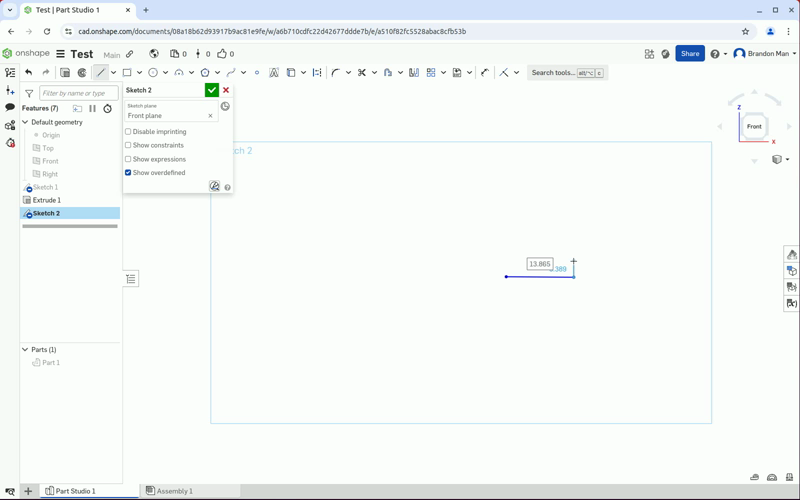
key_up(shift)
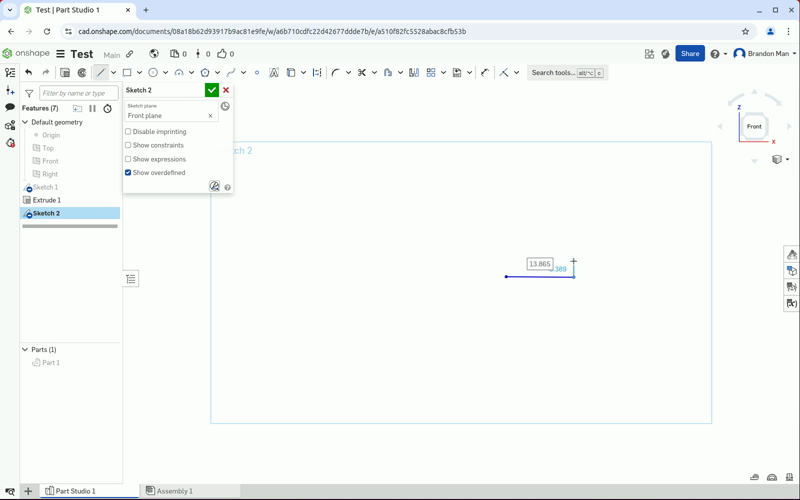
key_down(shift)
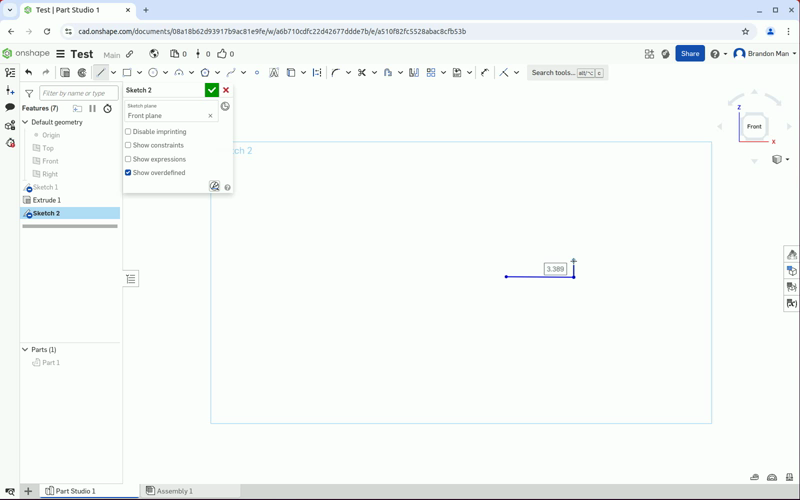
mouse_move(506, 260)
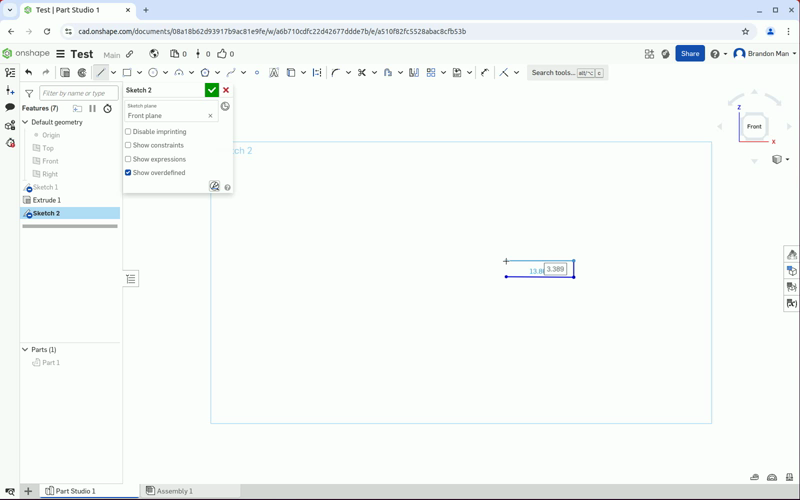
click(506, 260)
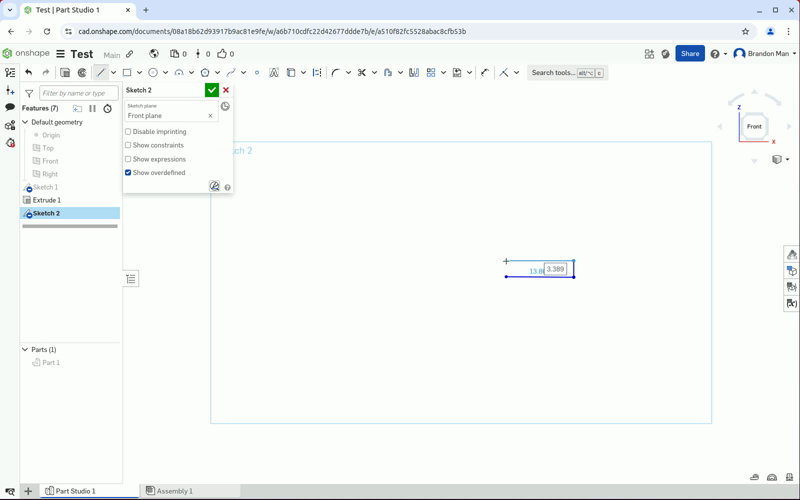
key_up(shift)
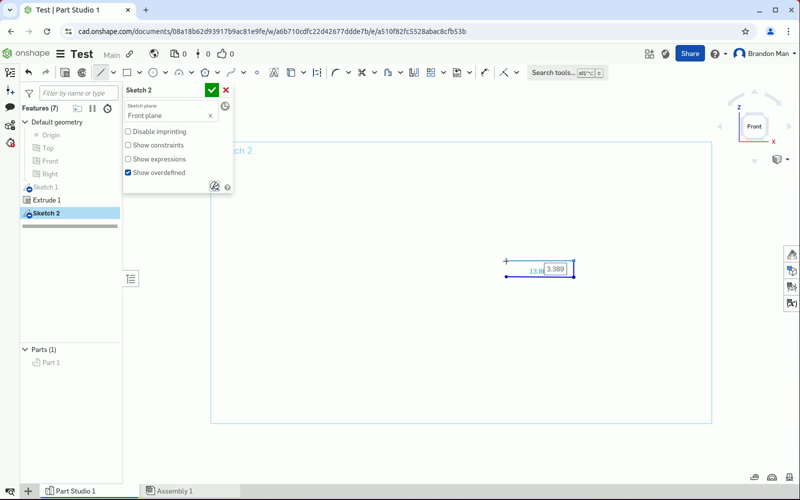
mouse_move(536, 260)
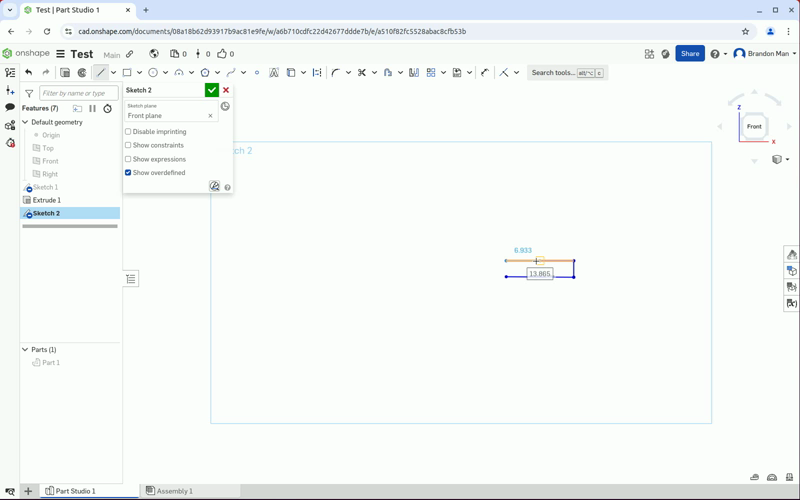
key_down(shift)
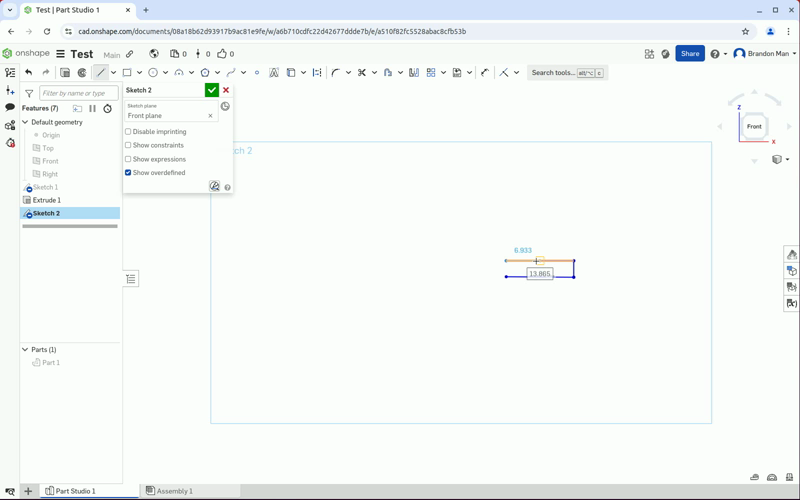
mouse_move(506, 276)
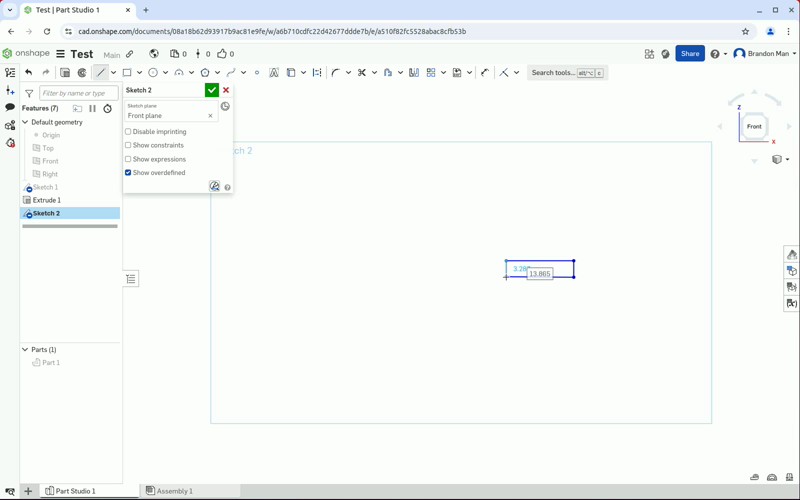
key_up(shift)
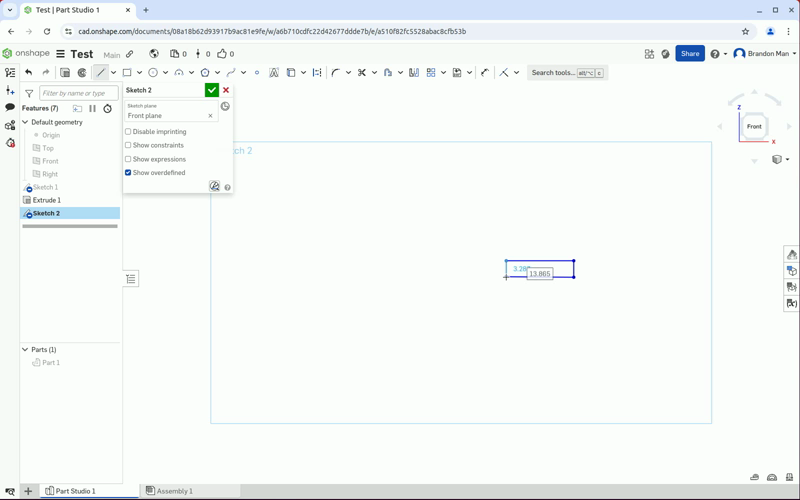
click(506, 276)
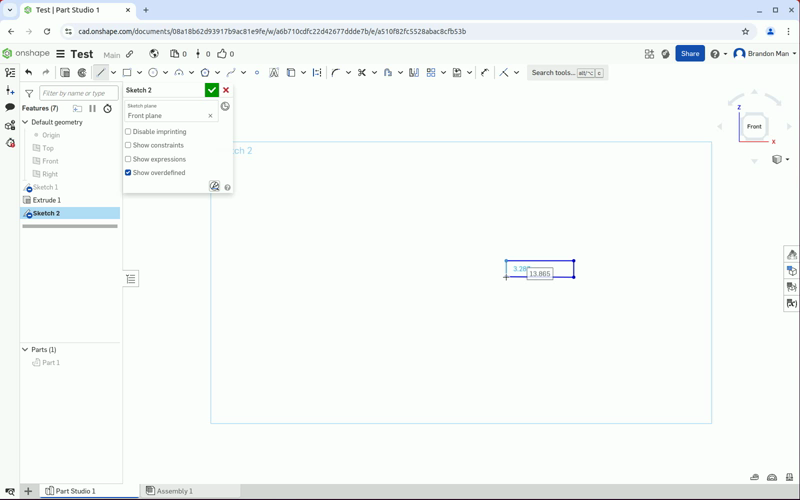
key(esc)
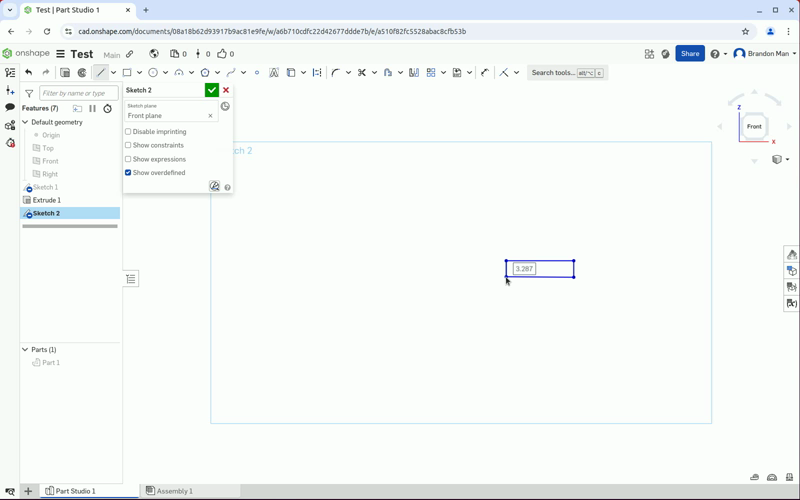
mouse_move(518, 262)
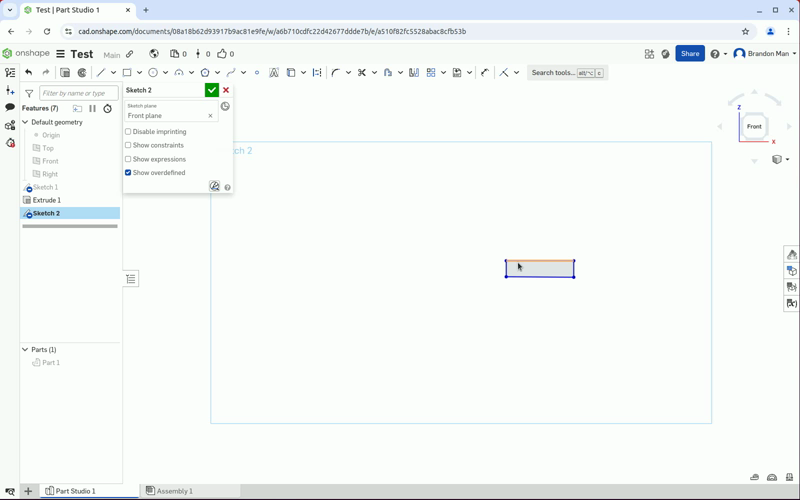
scroll(6)
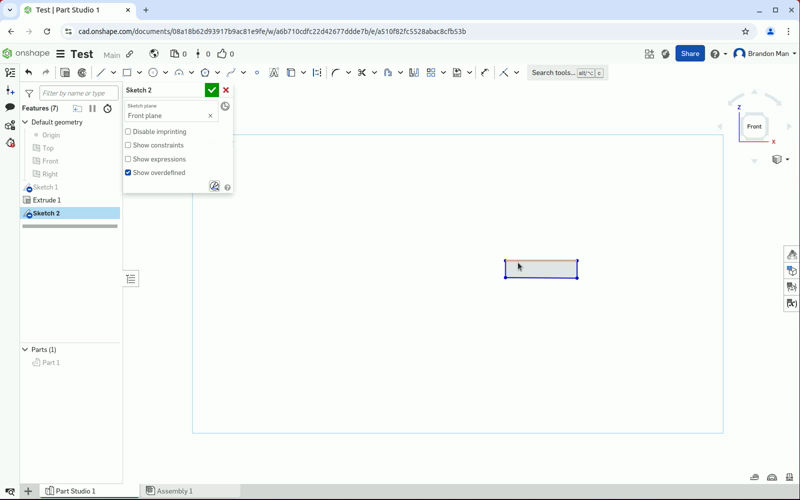
scroll(6)
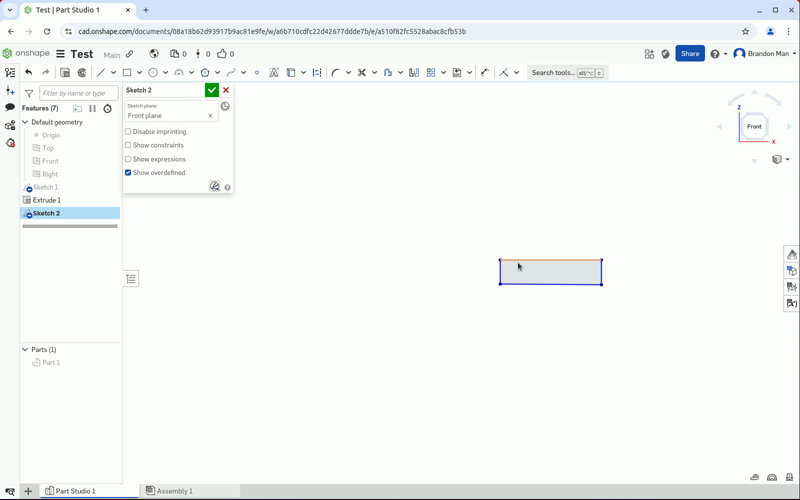
scroll(6)
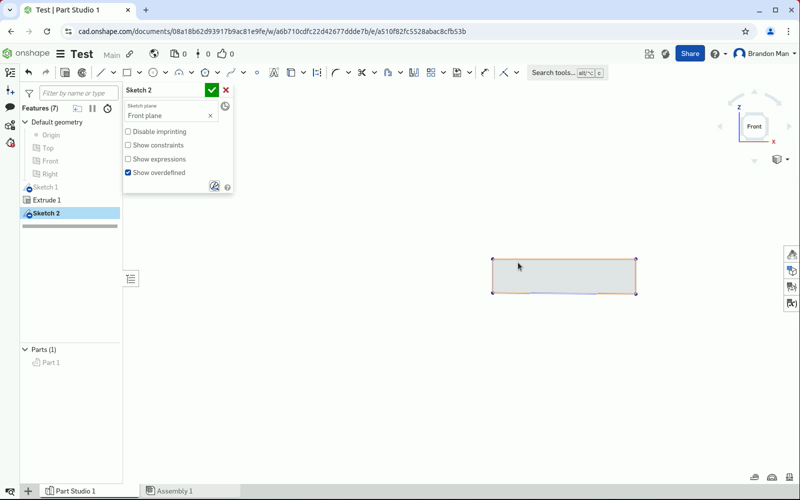
scroll(6)
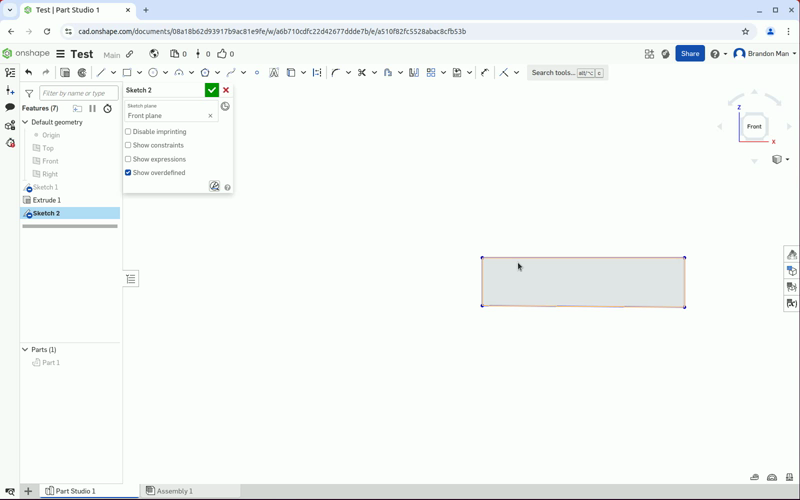
scroll(6)
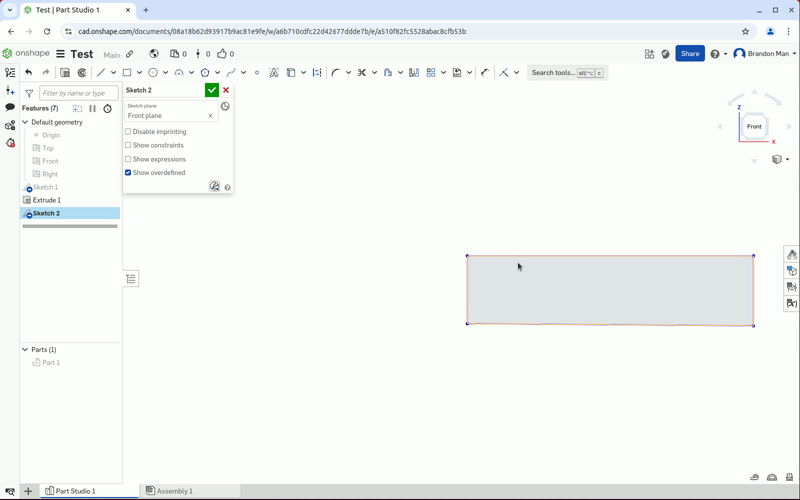
scroll(6)
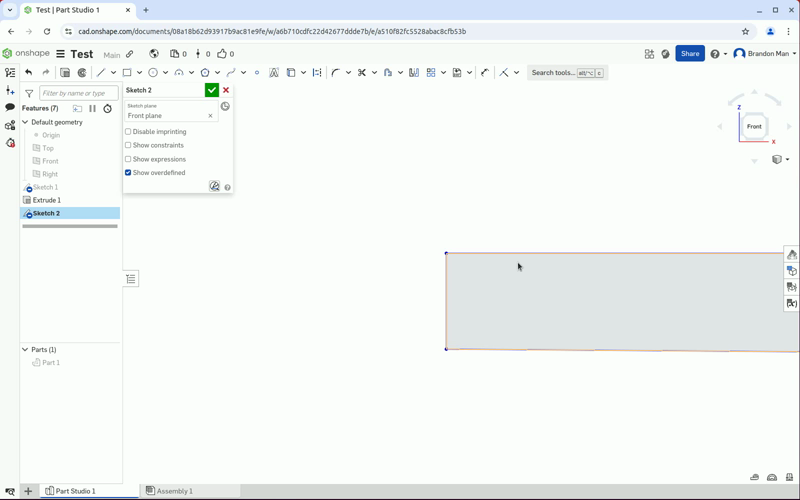
scroll(6)
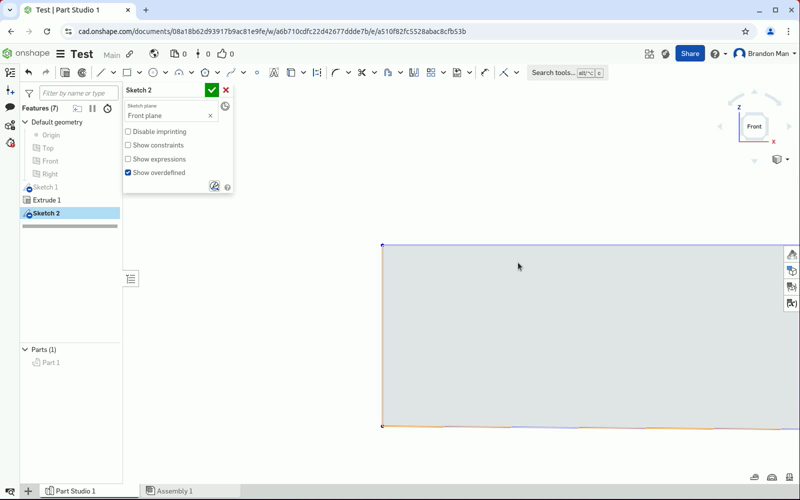
click(518, 262)
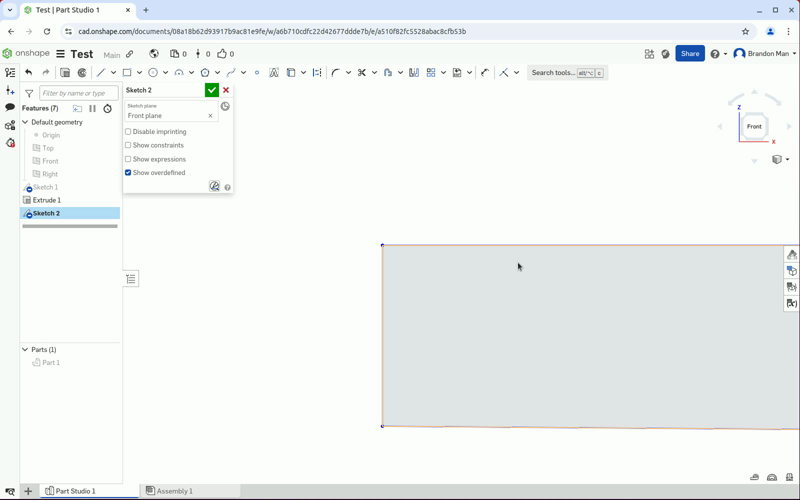
scroll(-6)
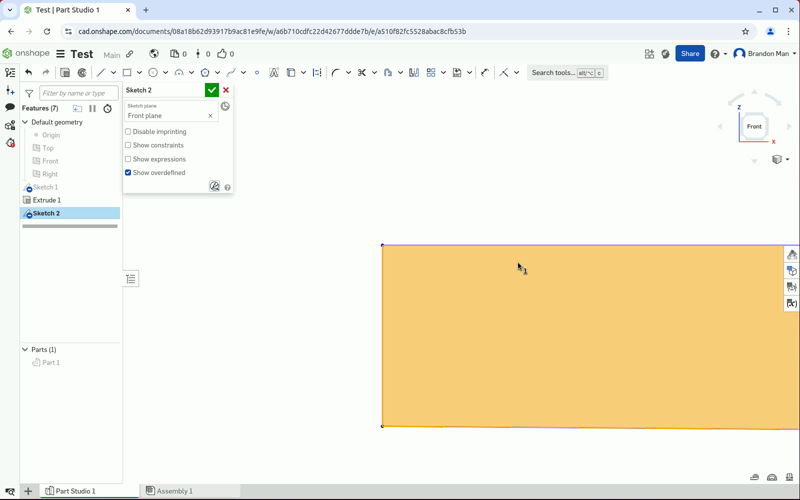
scroll(-6)
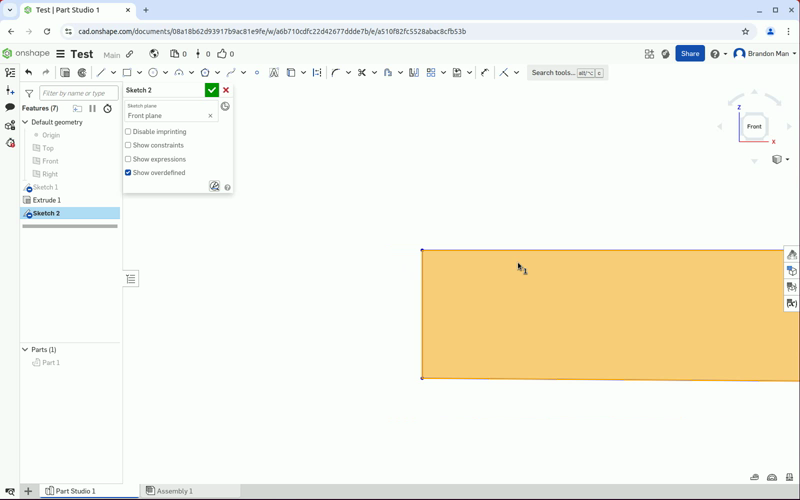
scroll(-6)
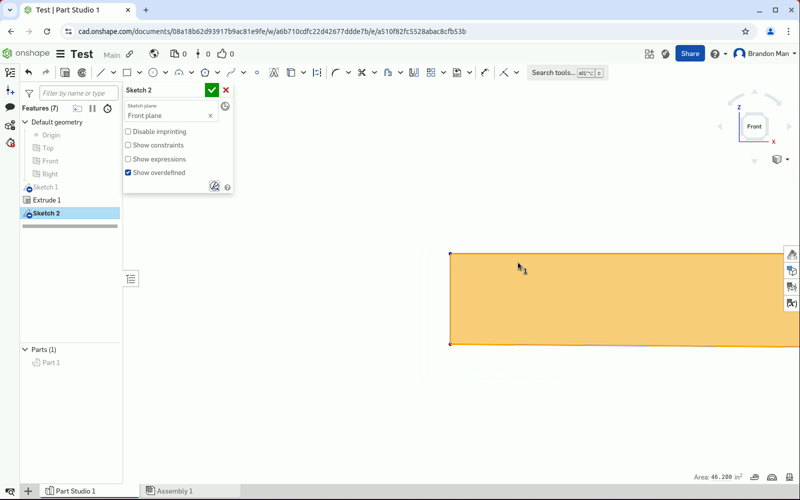
scroll(-6)
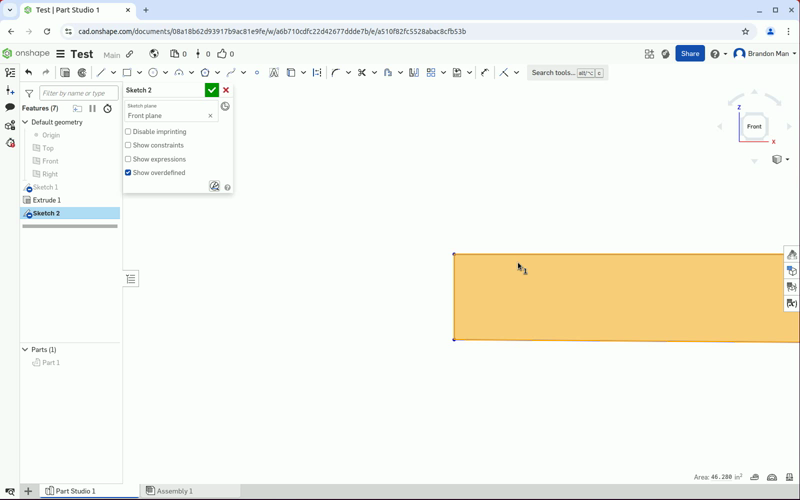
scroll(-6)
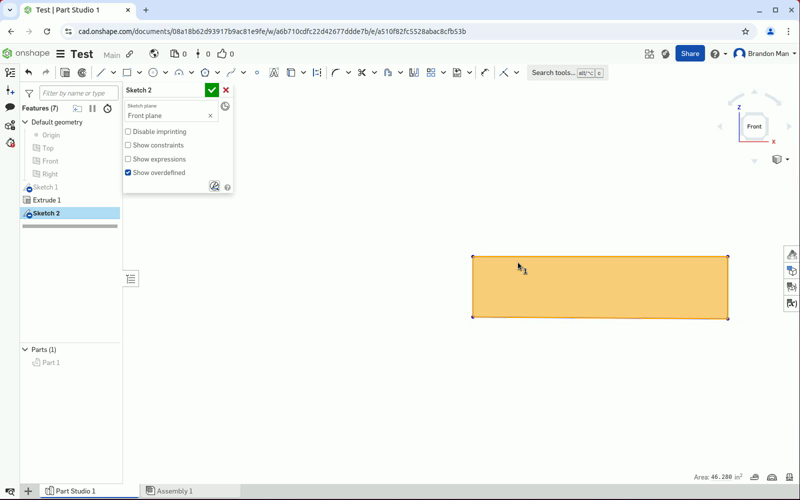
scroll(-6)
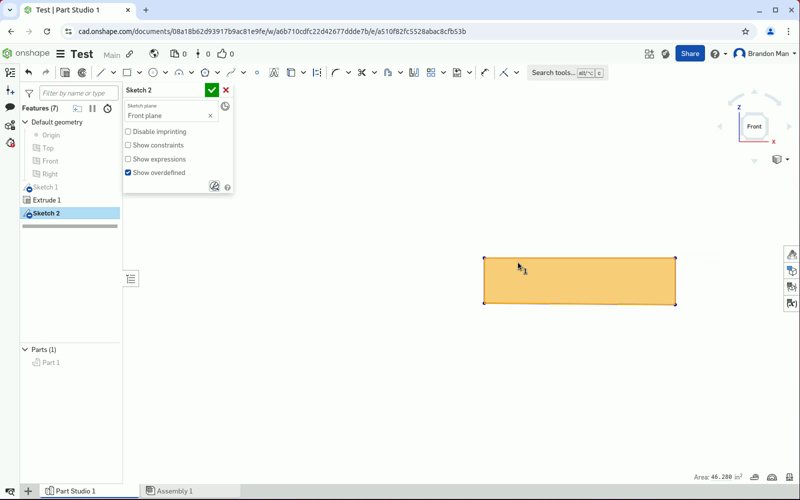
scroll(-6)
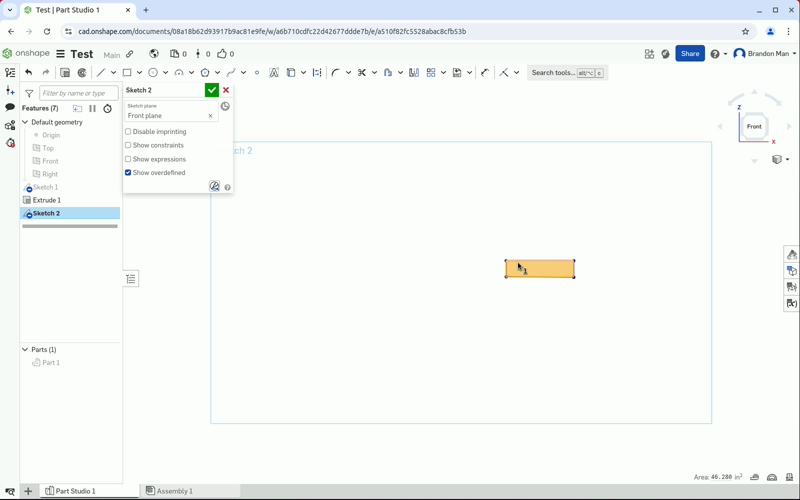
mouse_move(73, 352)
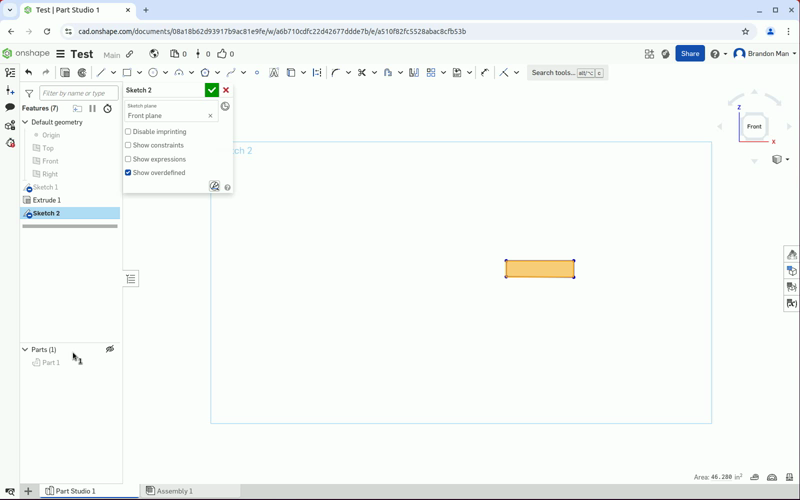
key(shift+y)
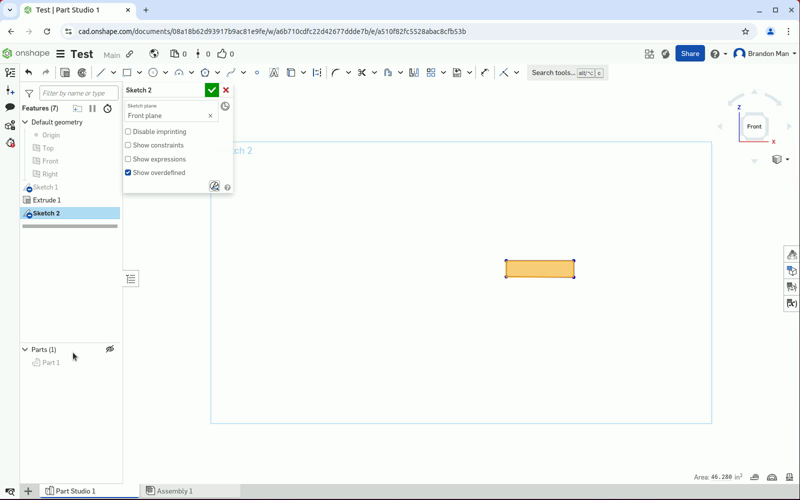
key(shift+e)
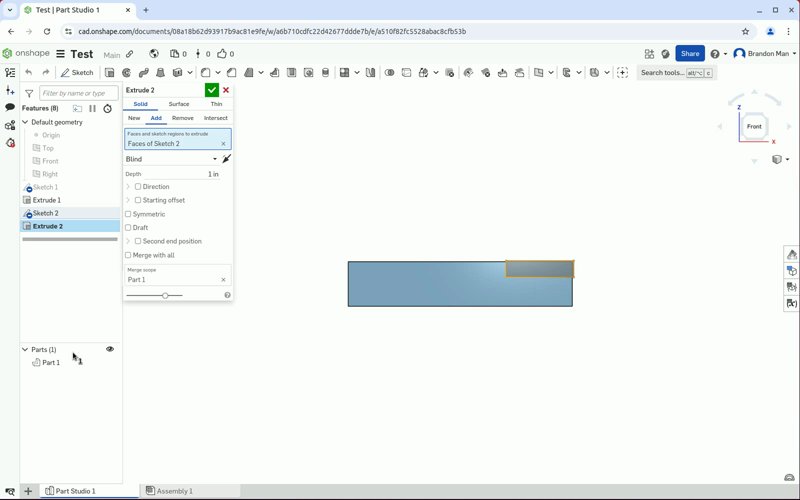
mouse_move(143, 106)
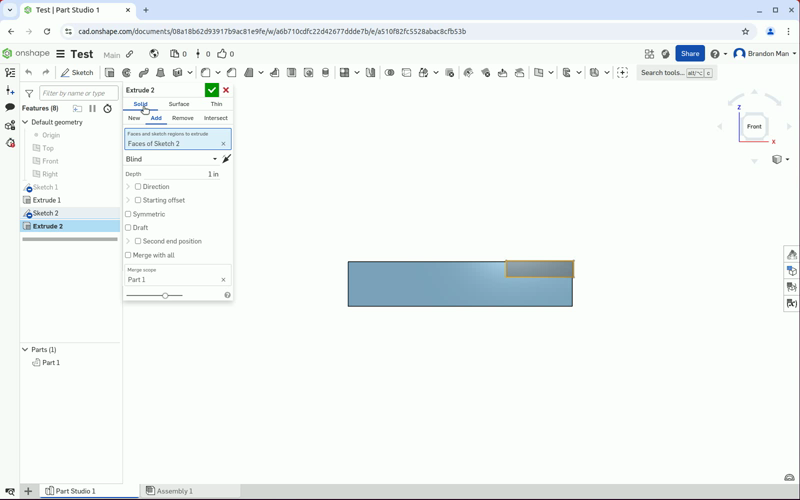
click(143, 106)
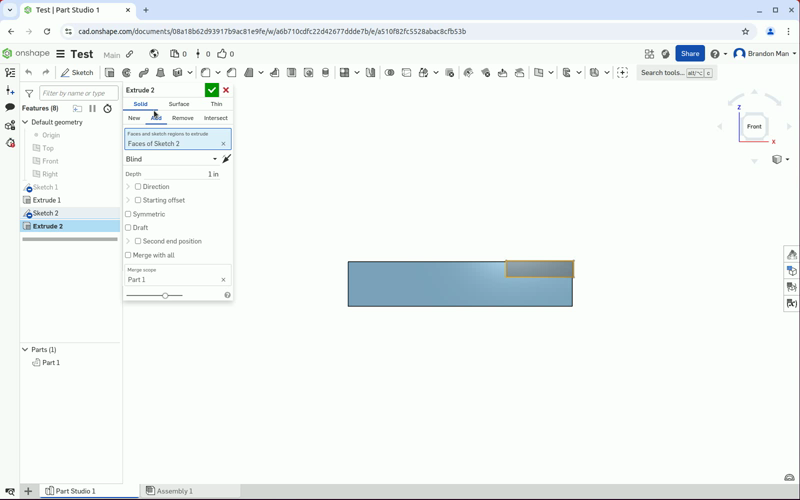
mouse_move(186, 120)
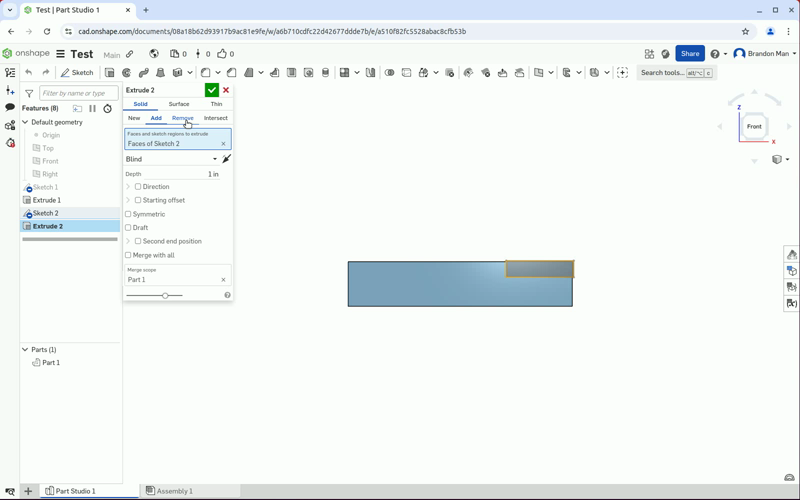
click(186, 120)
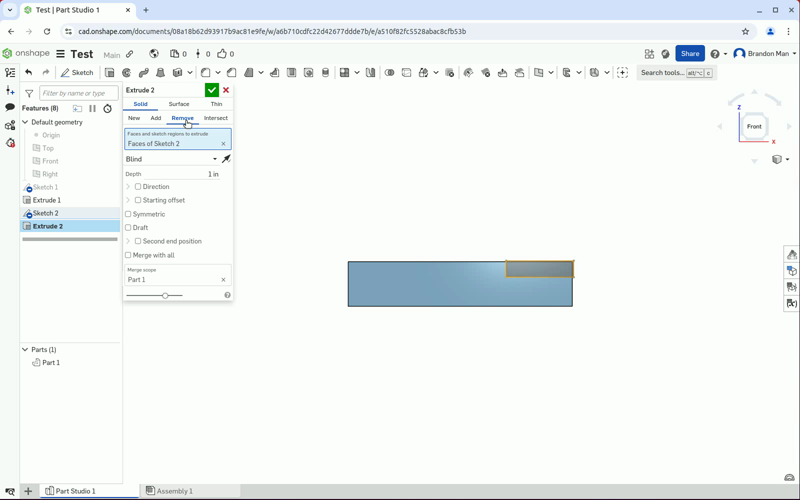
key(tab, 4)
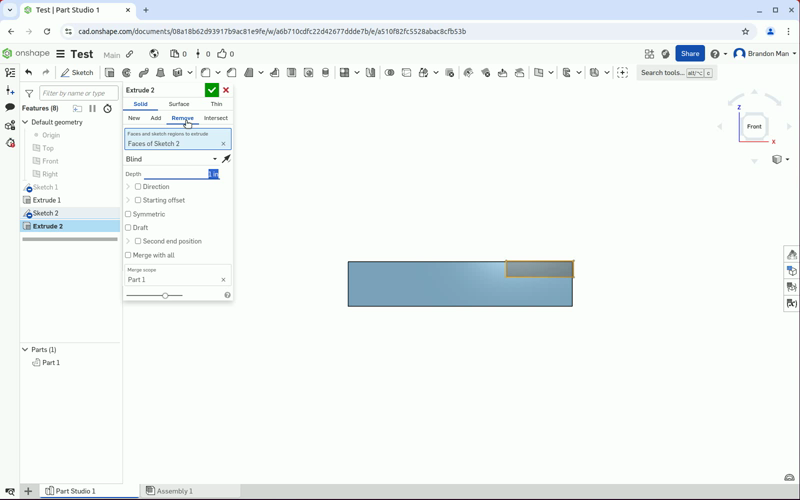
text(21.905)
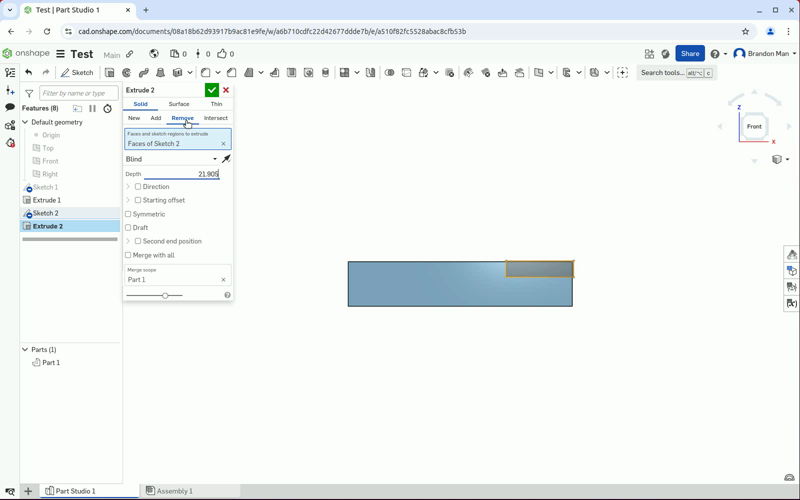
key(tab, 6)
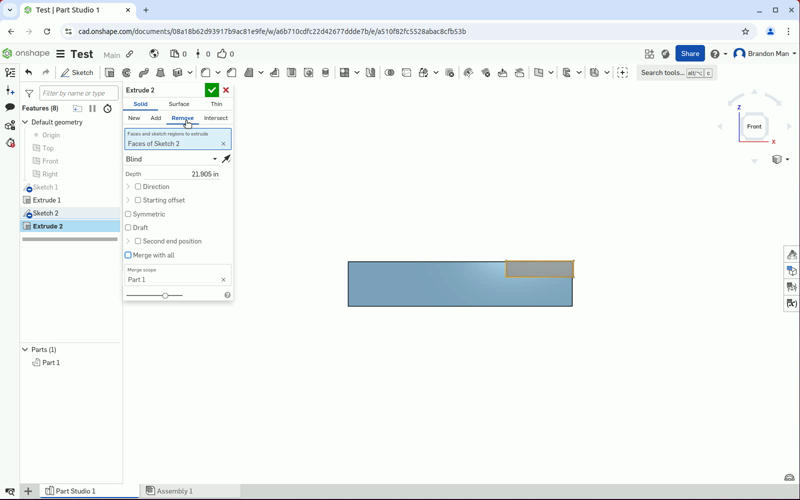
key(space)
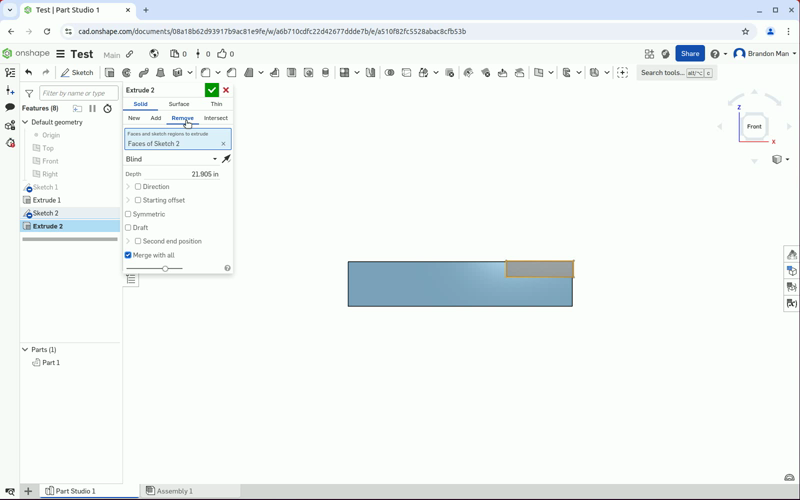
key(enter)
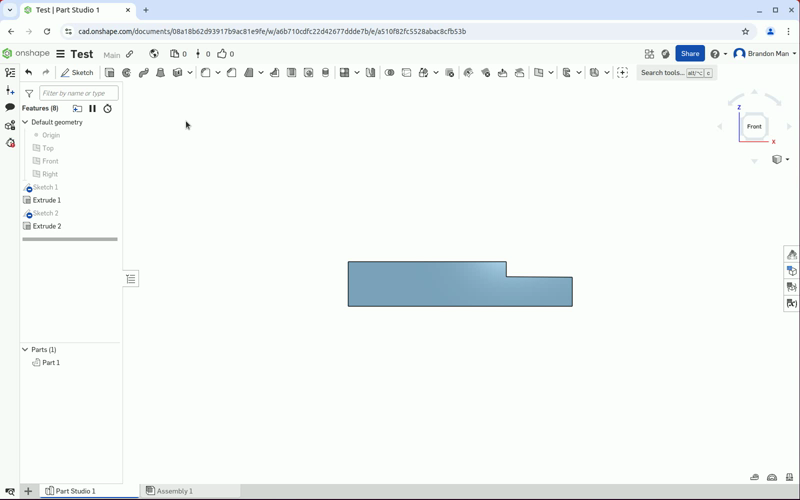
key(shift+h)
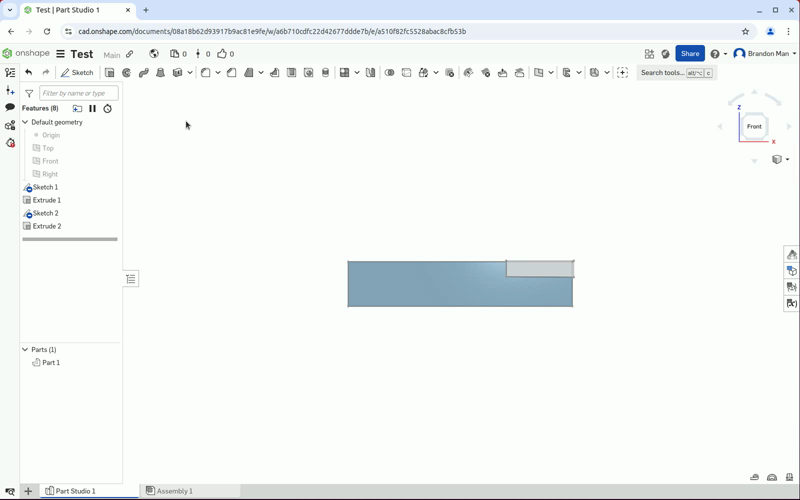
key(shift+h)
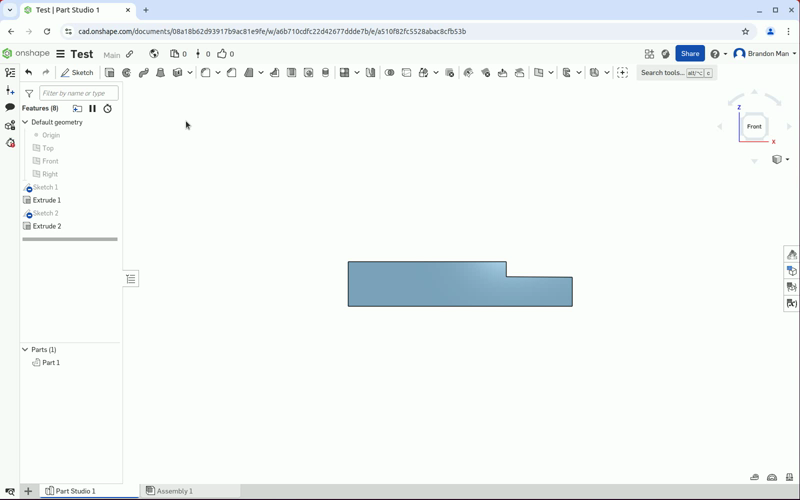
mouse_move(73, 189)
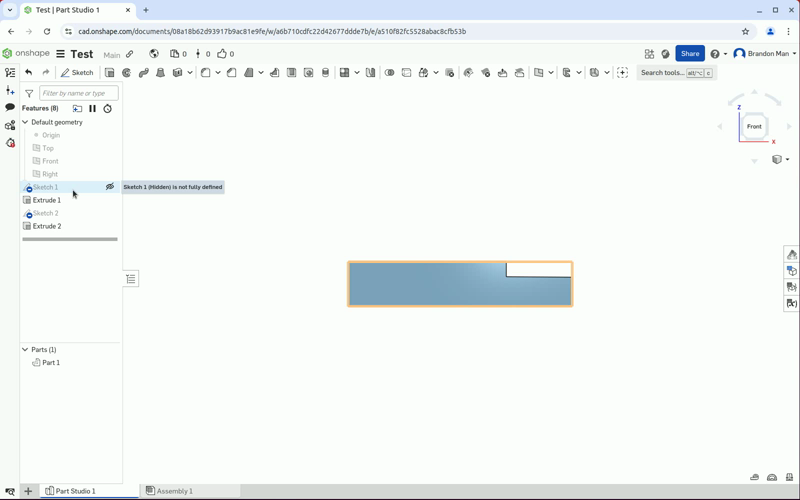
click(73, 189)
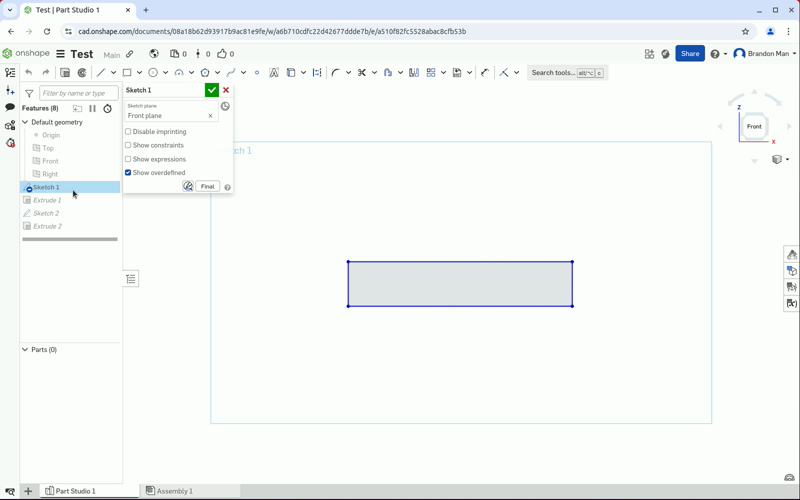
mouse_move(229, 92)
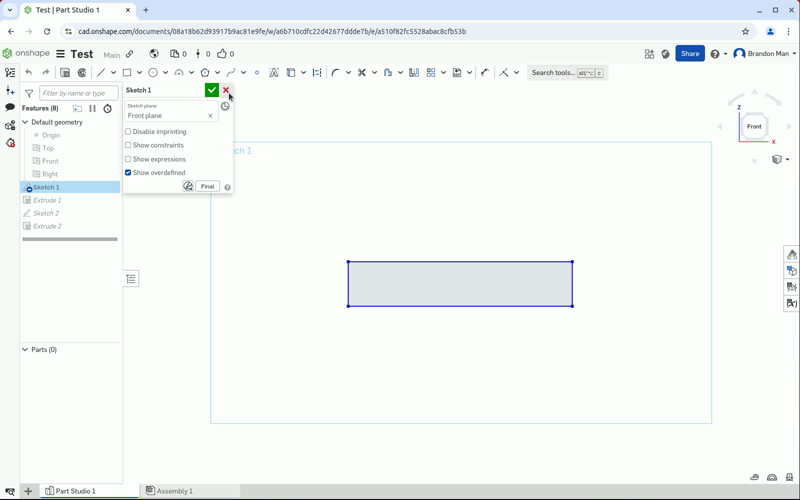
click(229, 92)
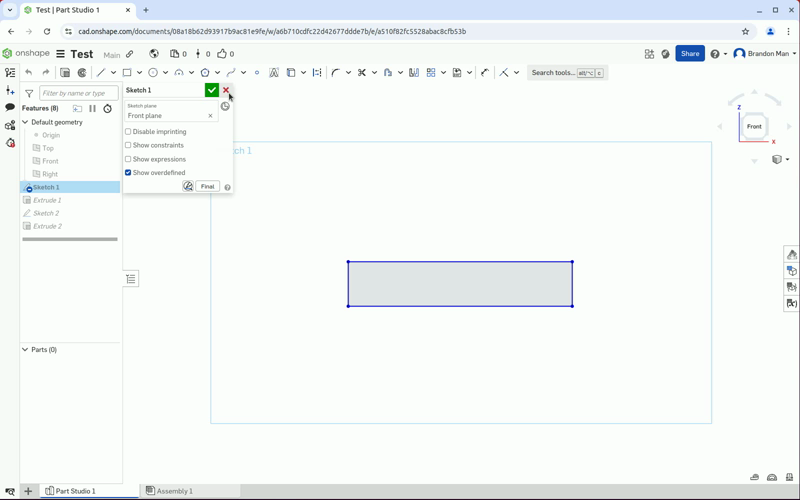
key(shift+s)
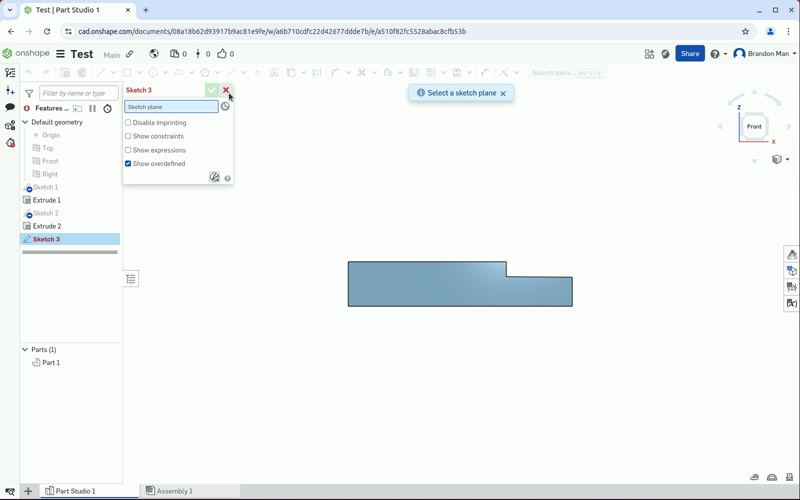
mouse_move(73, 163)
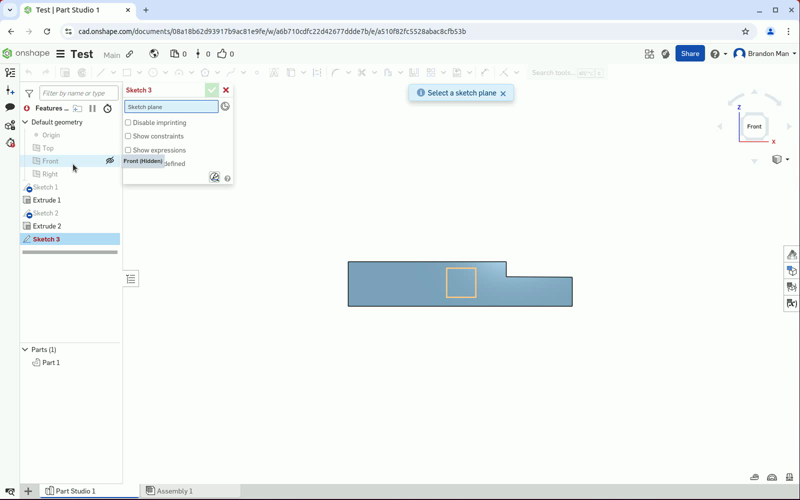
click(73, 163)
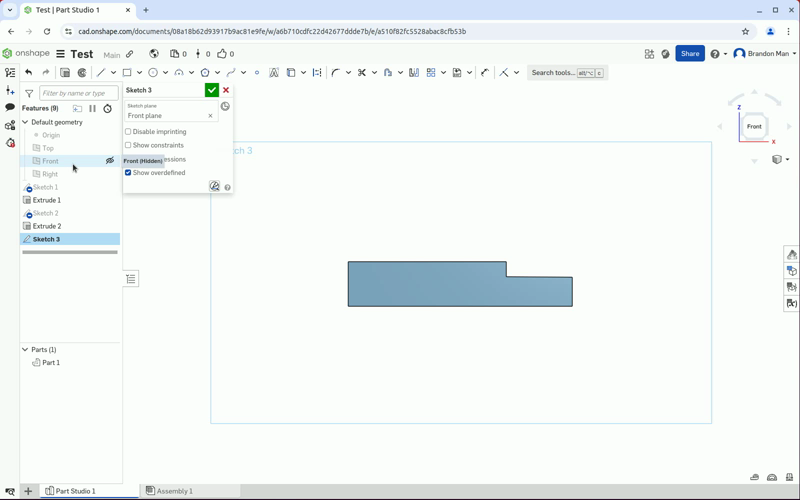
mouse_move(73, 352)
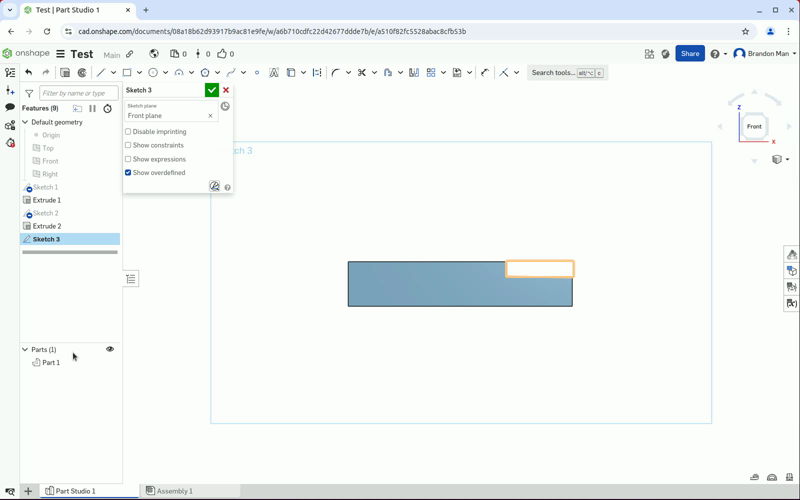
key(y)
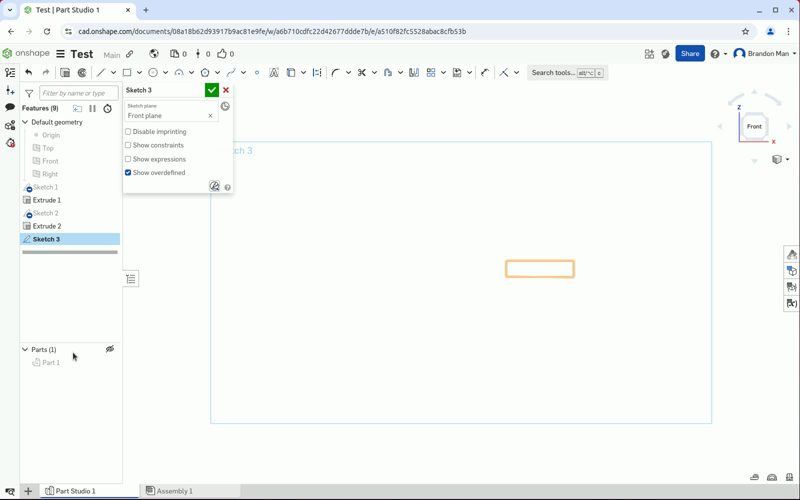
key(l)
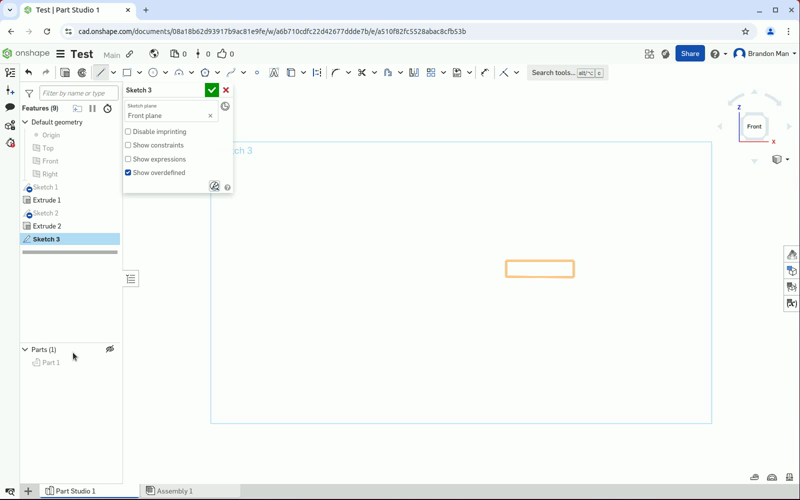
key_down(shift)
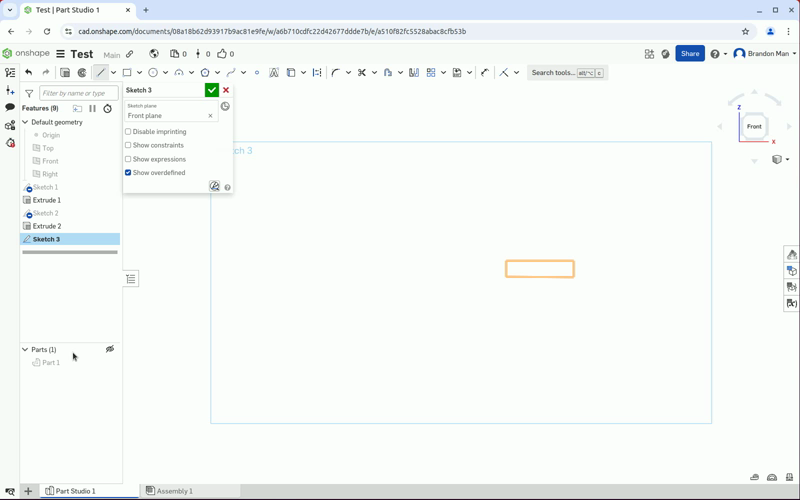
mouse_move(506, 276)
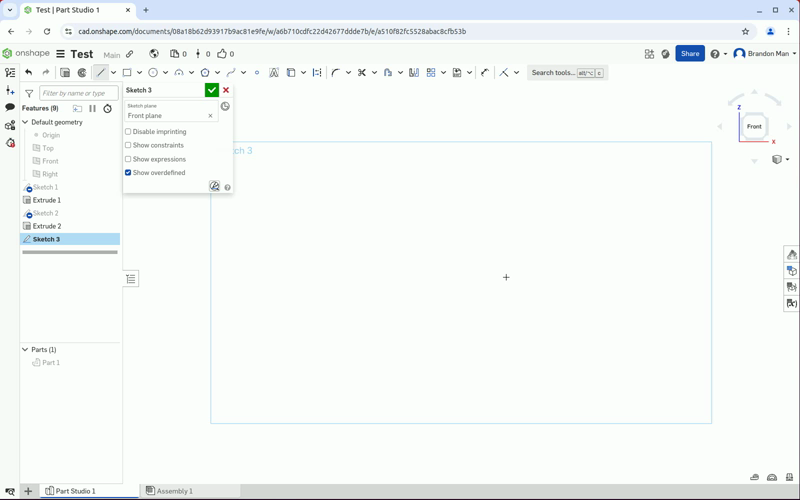
click(506, 276)
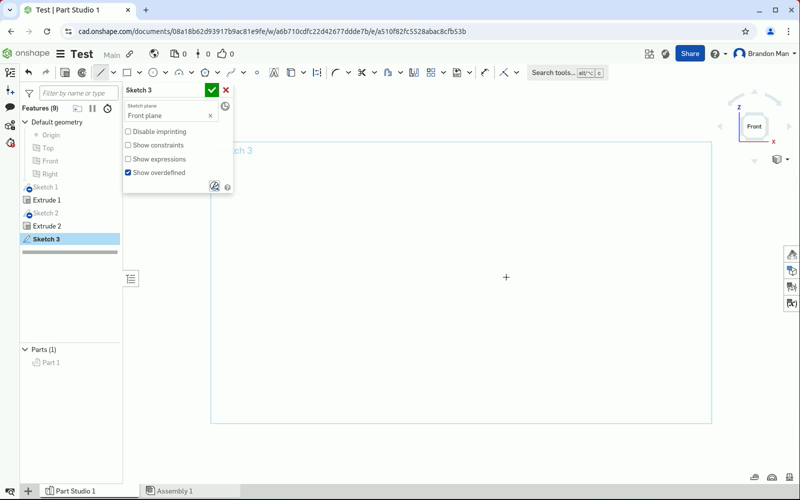
key_up(shift)
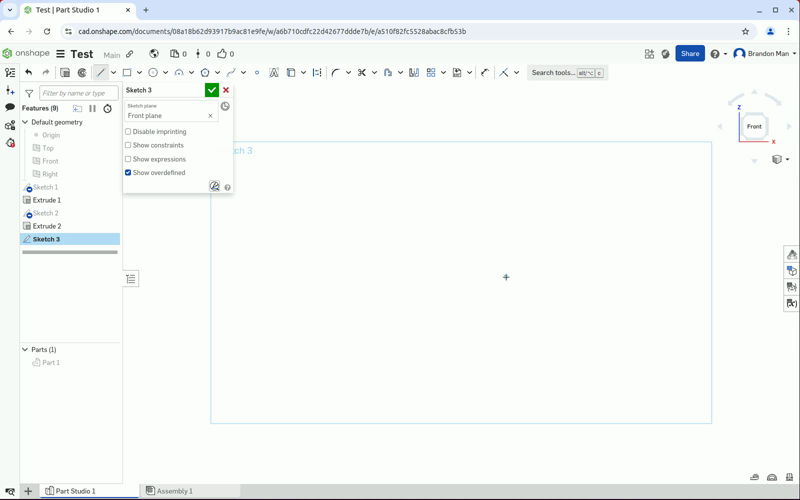
key_down(shift)
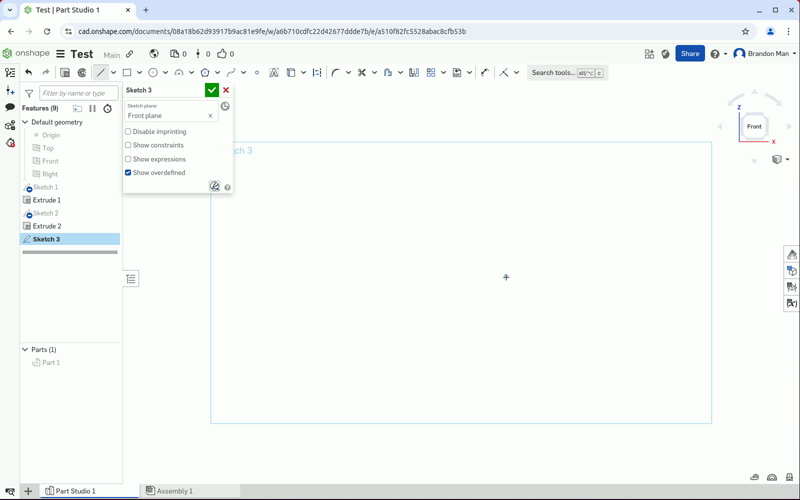
mouse_move(573, 277)
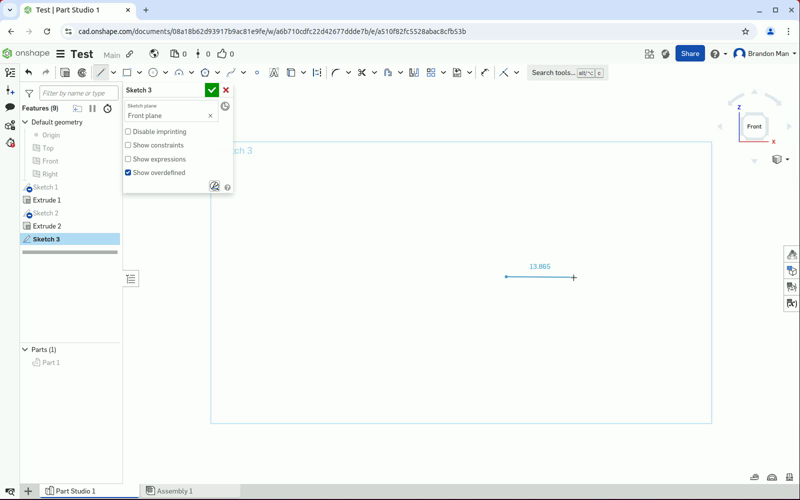
click(573, 277)
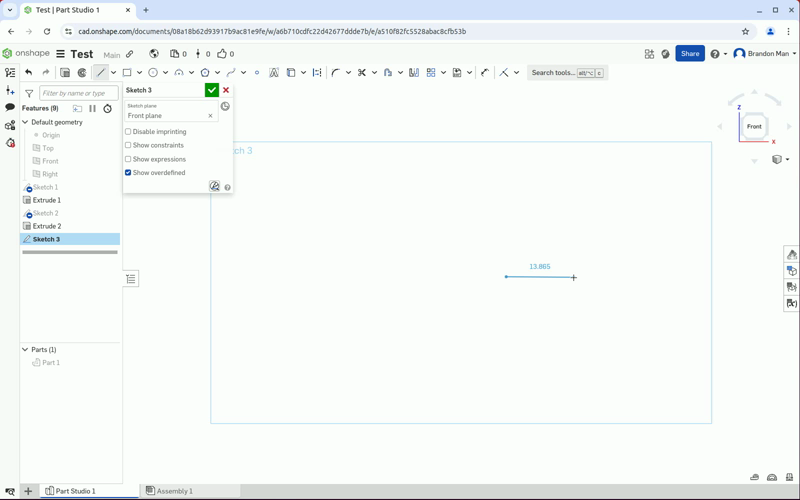
key_up(shift)
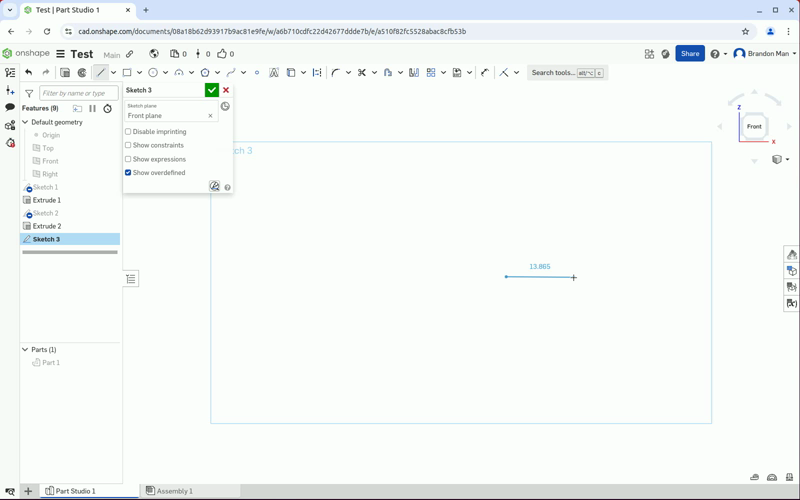
key_down(shift)
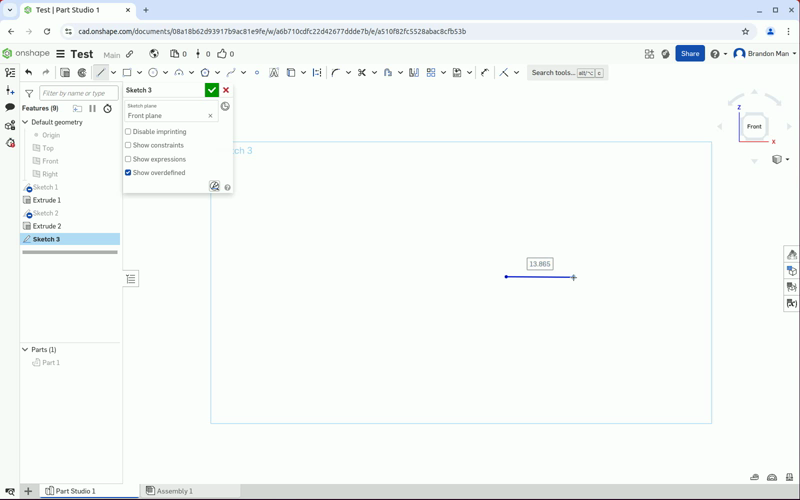
mouse_move(589, 277)
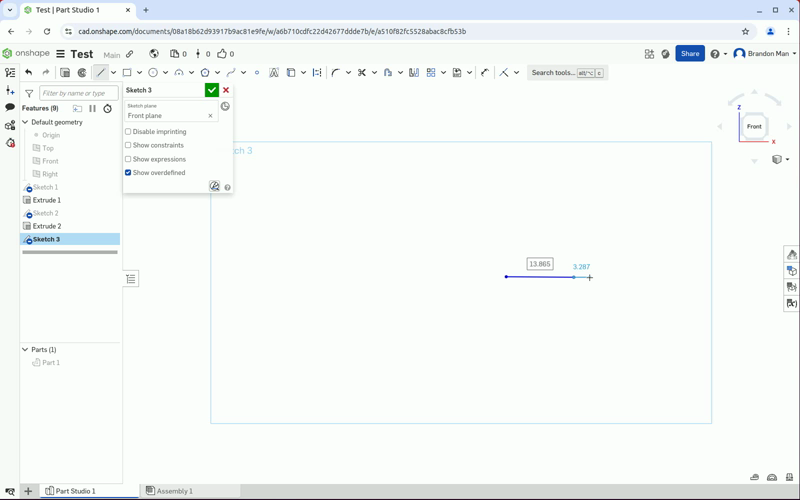
mouse_move(573, 260)
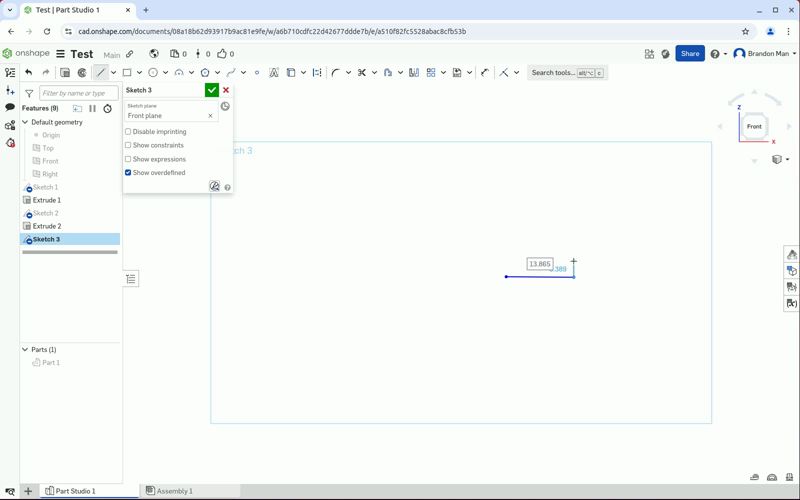
click(573, 260)
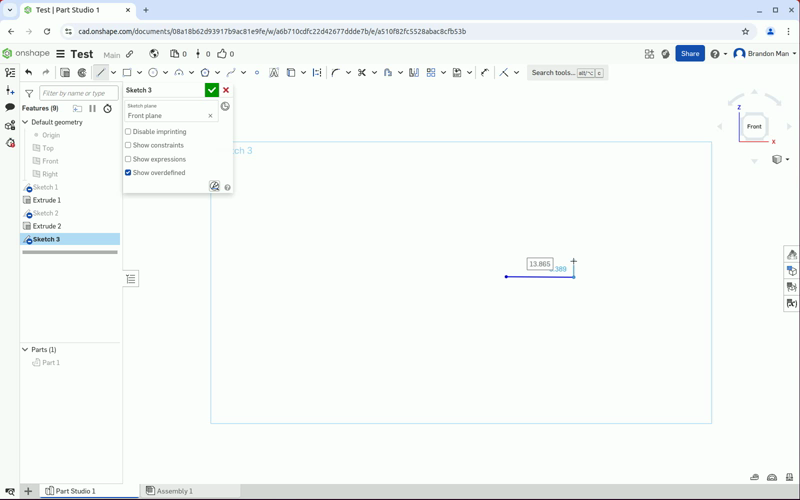
key_up(shift)
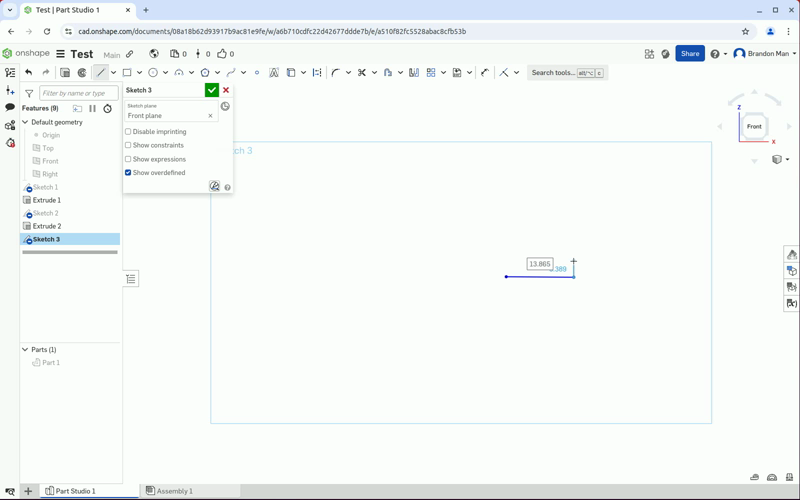
key_down(shift)
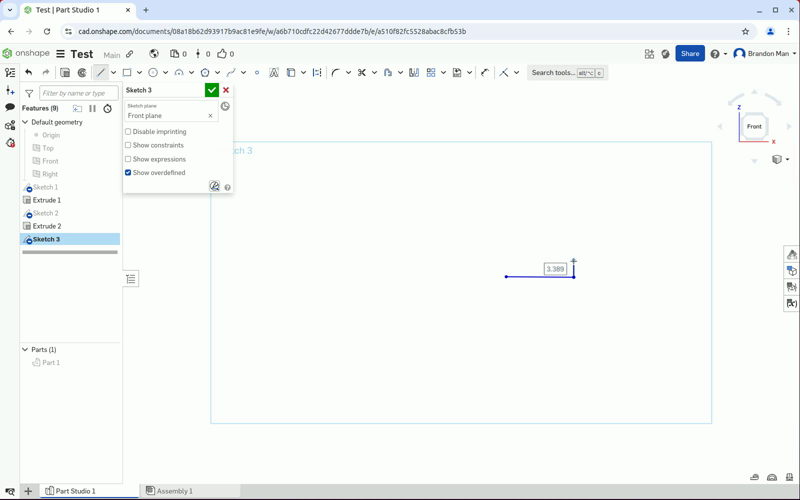
mouse_move(506, 260)
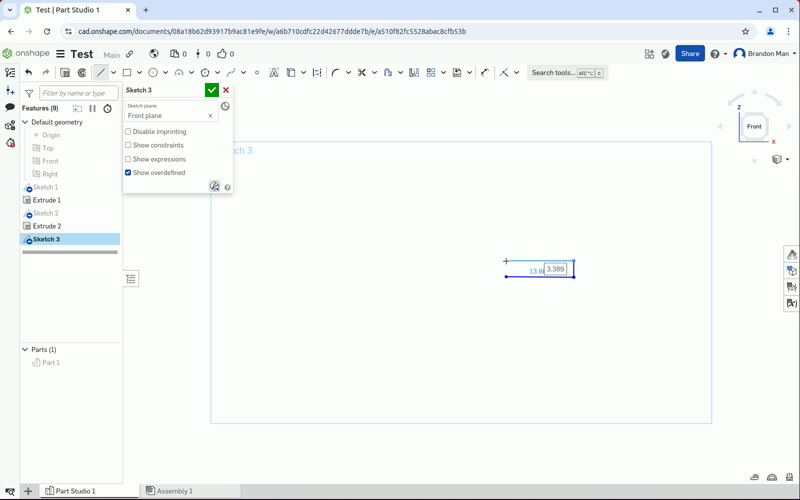
click(506, 260)
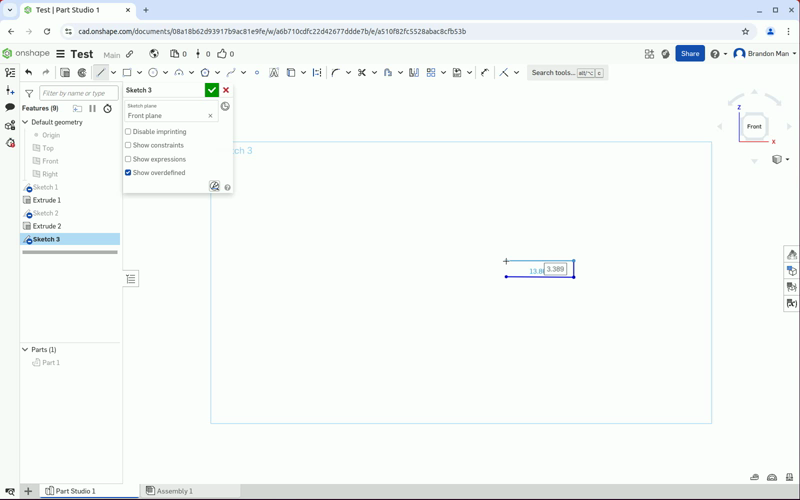
key_up(shift)
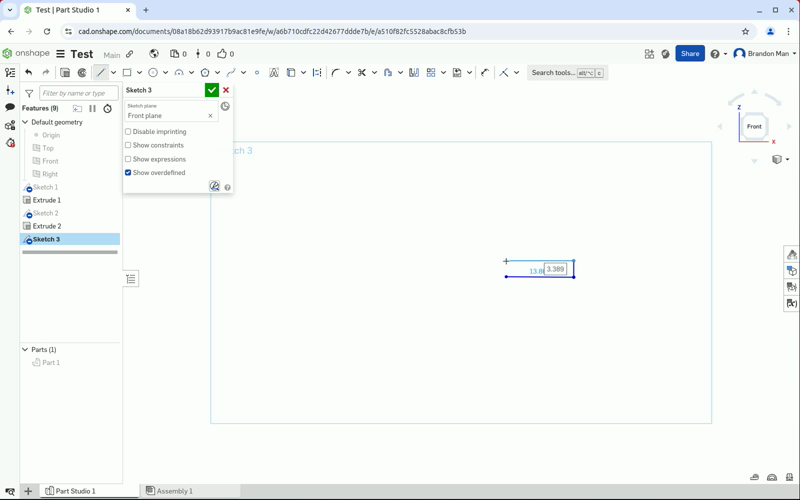
mouse_move(536, 260)
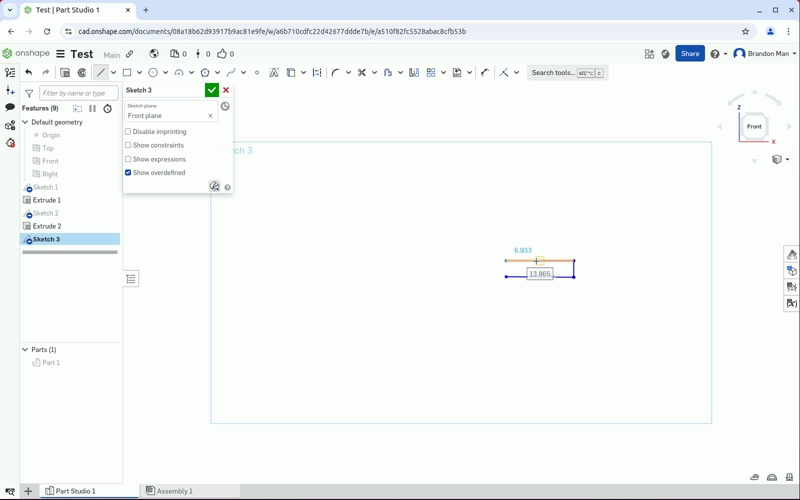
key_down(shift)
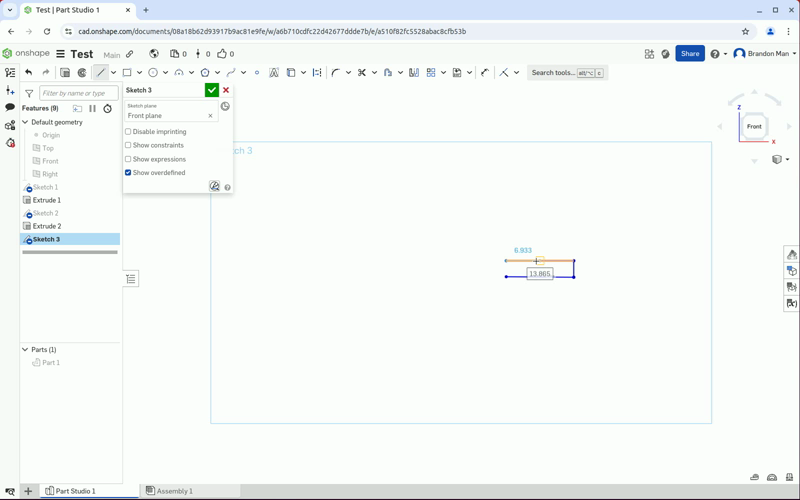
mouse_move(506, 276)
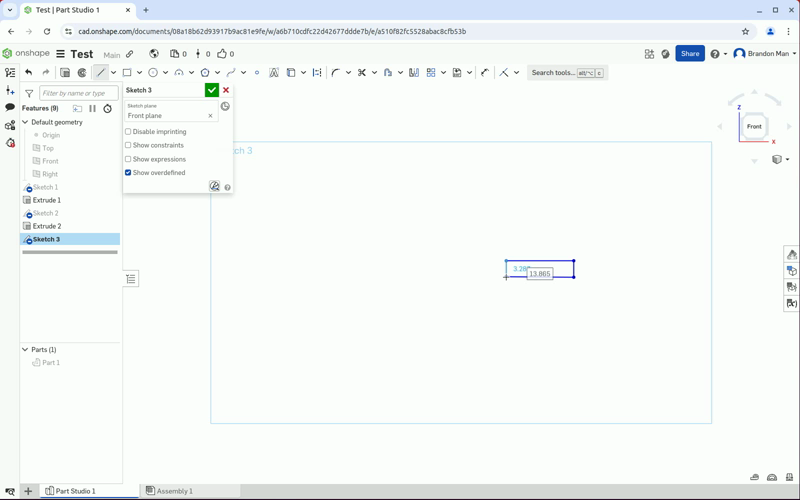
key_up(shift)
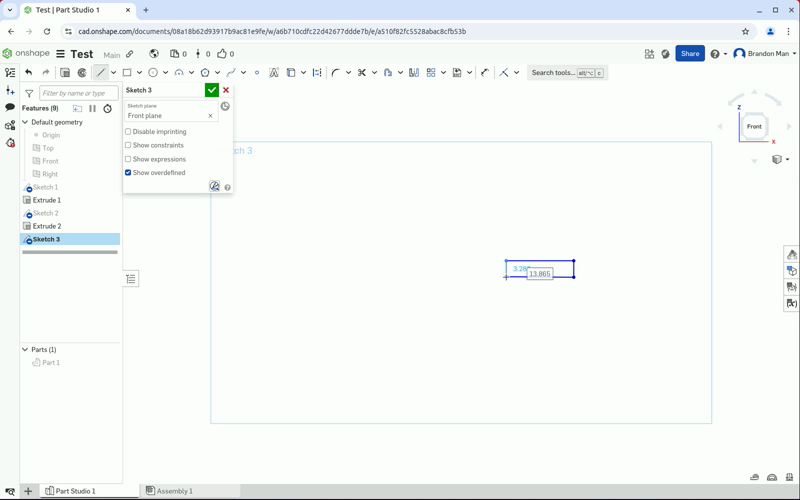
click(506, 276)
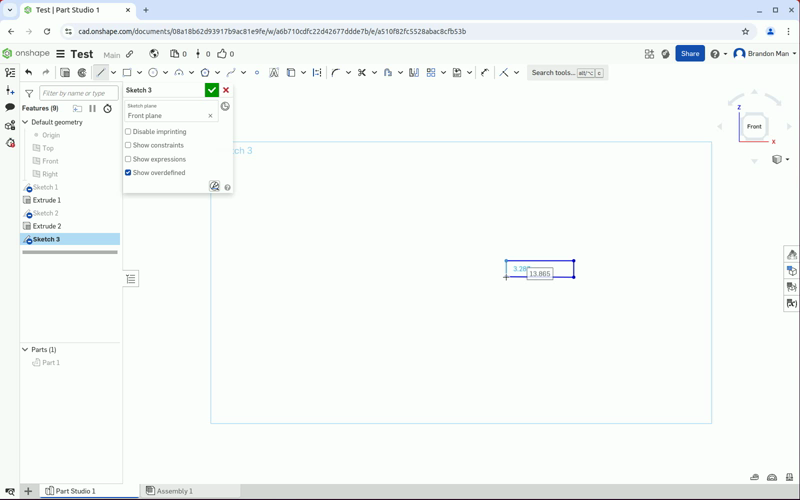
key(esc)
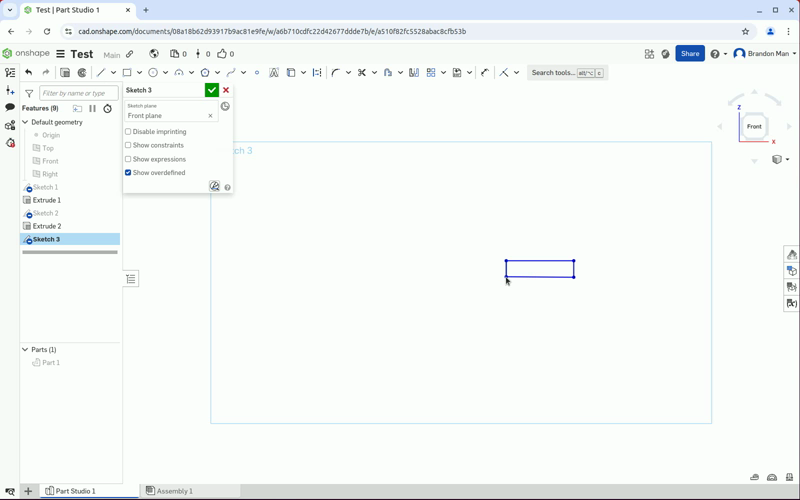
mouse_move(551, 271)
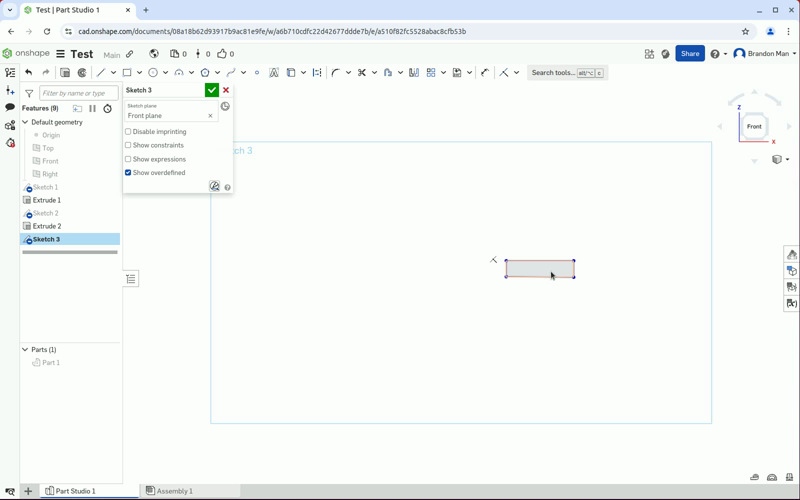
scroll(6)
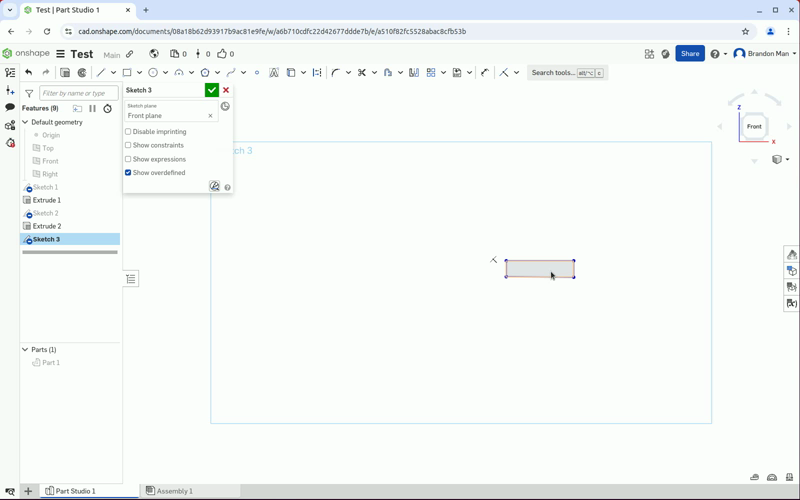
scroll(6)
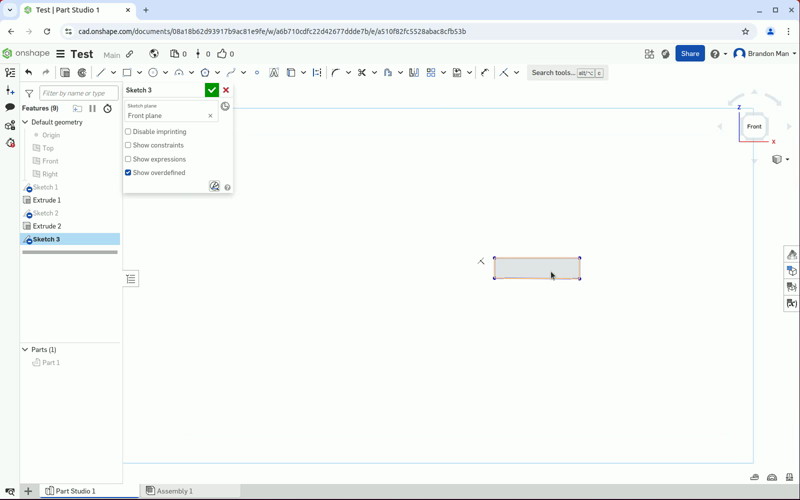
scroll(6)
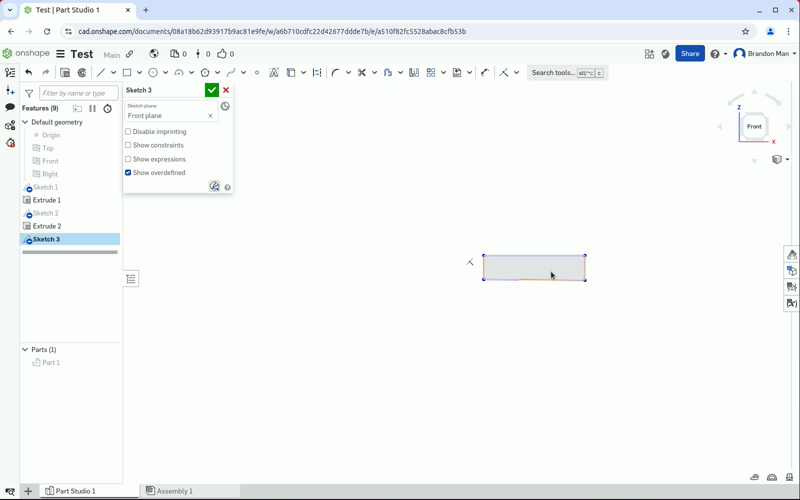
scroll(6)
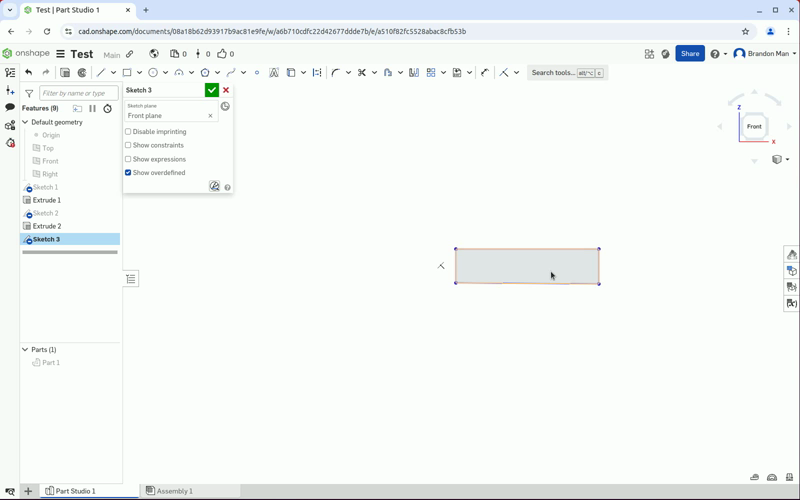
scroll(6)
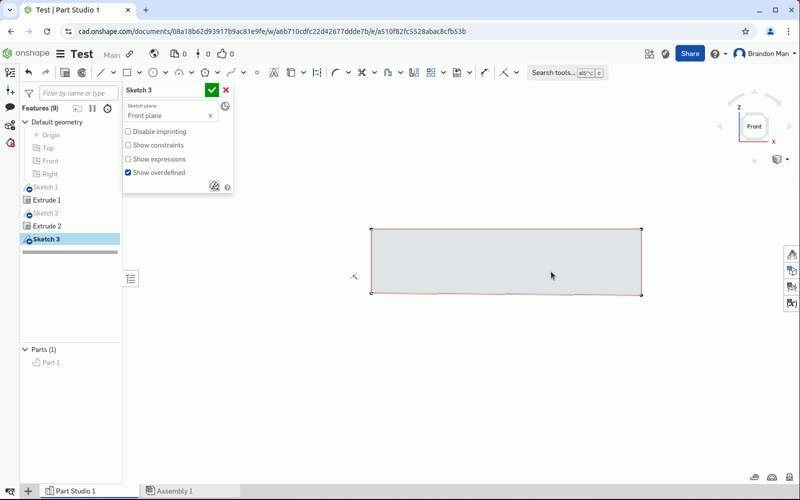
scroll(6)
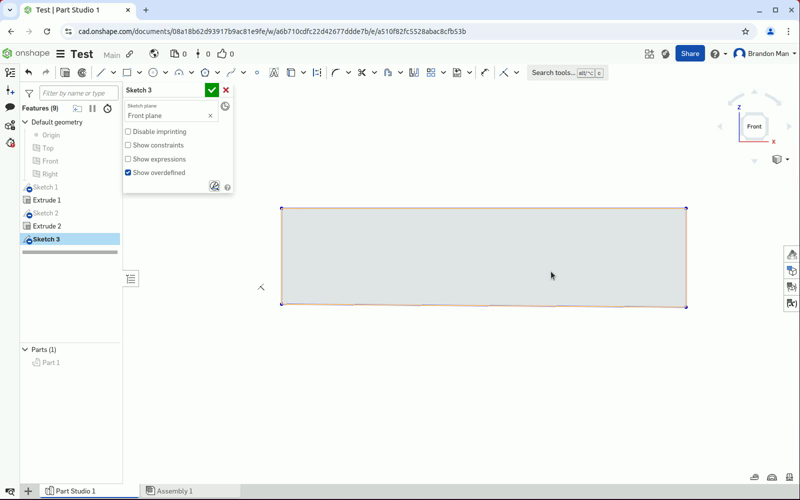
scroll(6)
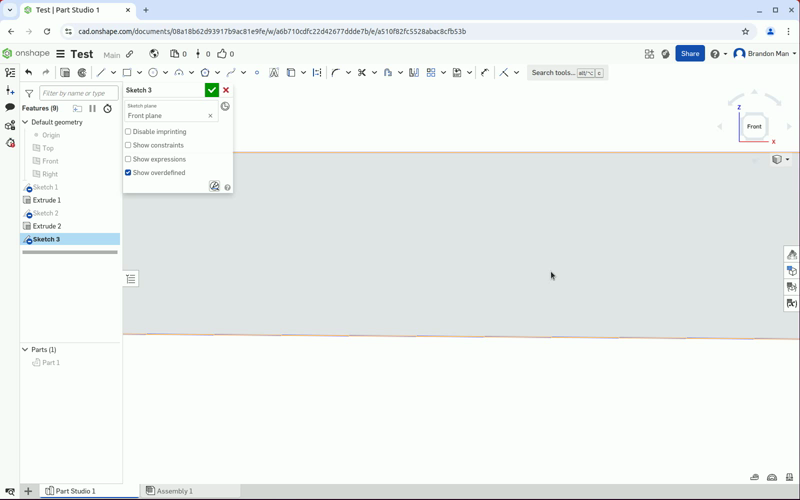
click(551, 271)
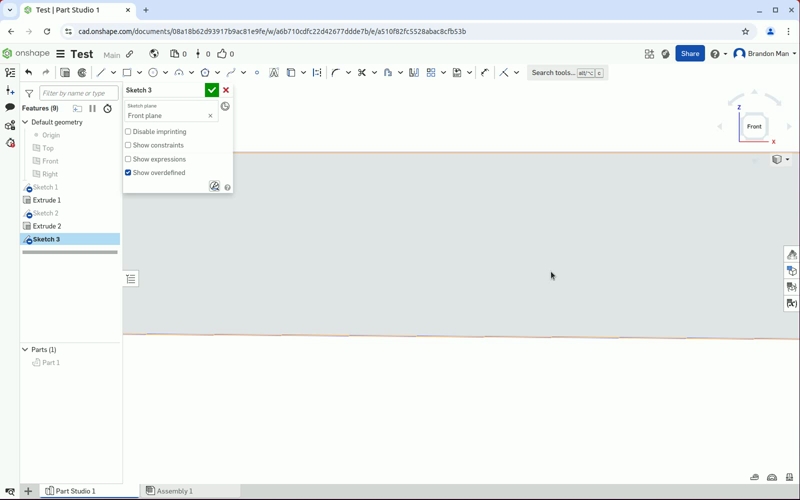
scroll(-6)
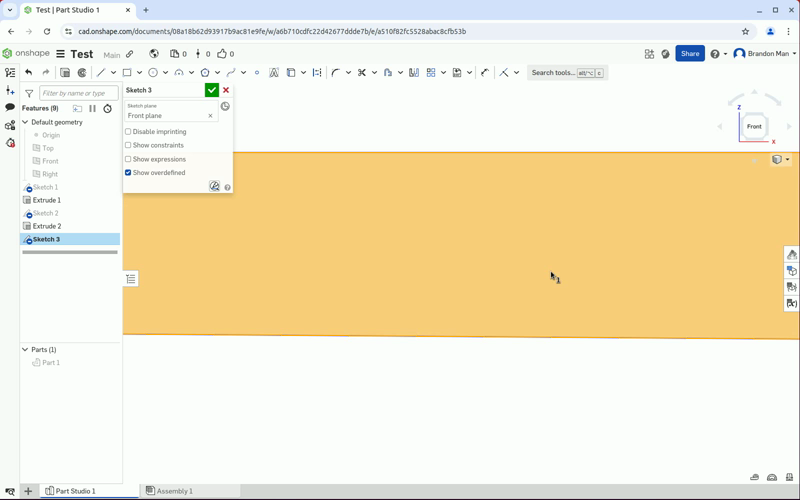
scroll(-6)
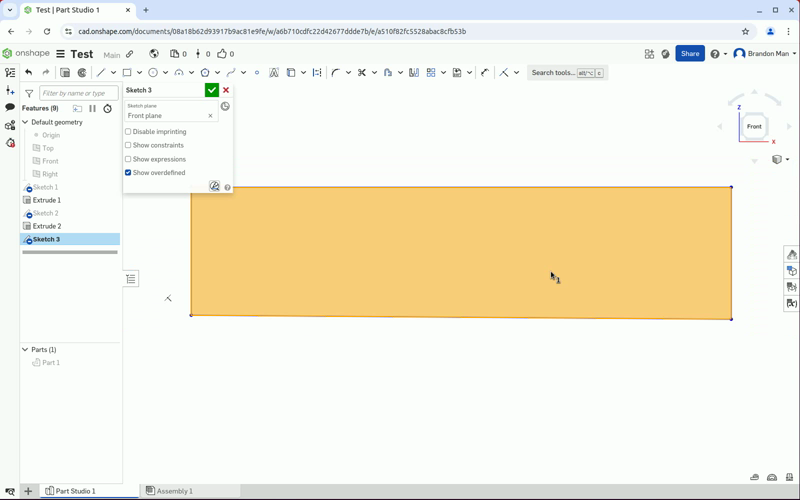
scroll(-6)
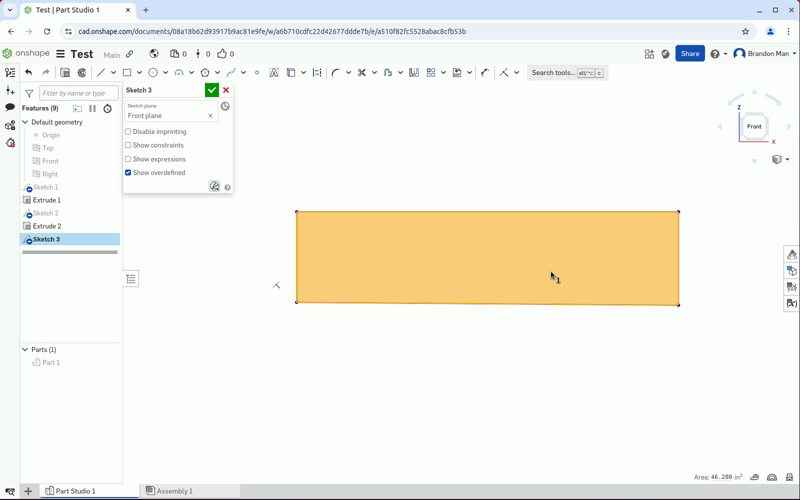
scroll(-6)
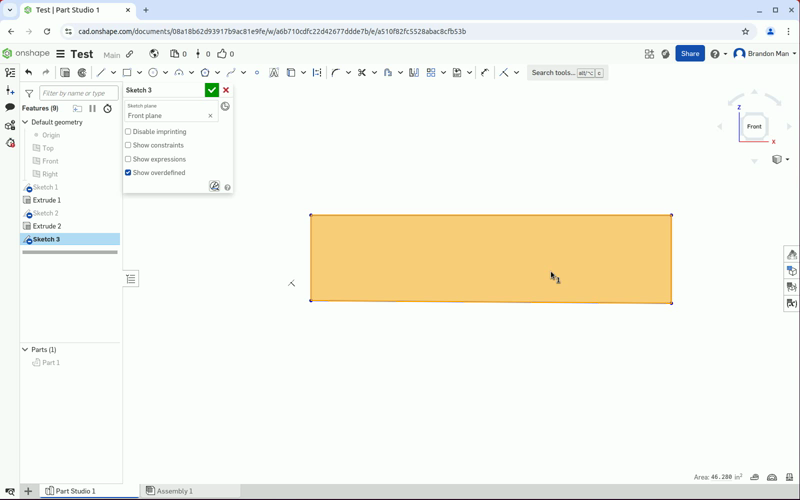
scroll(-6)
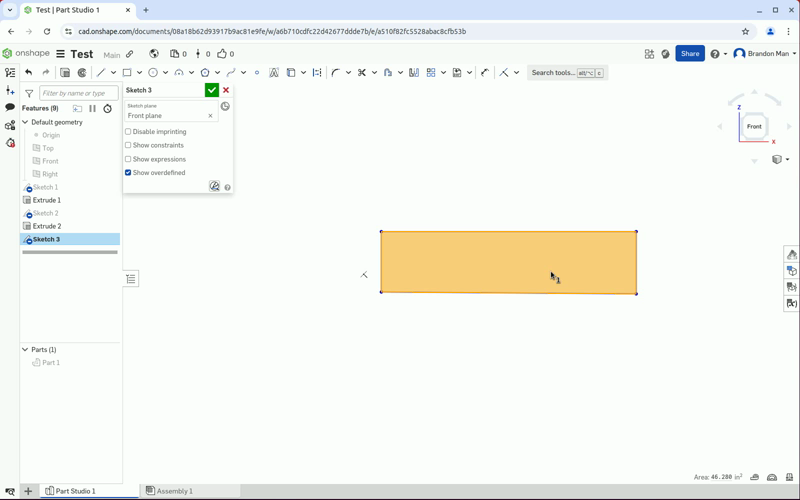
scroll(-6)
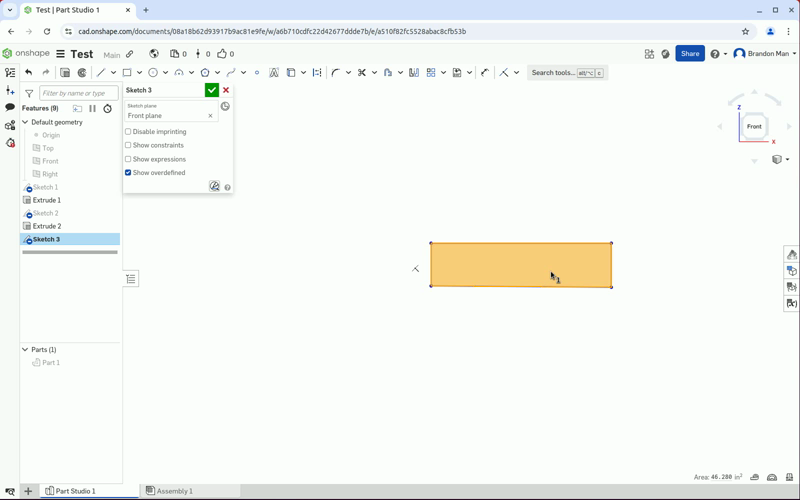
scroll(-6)
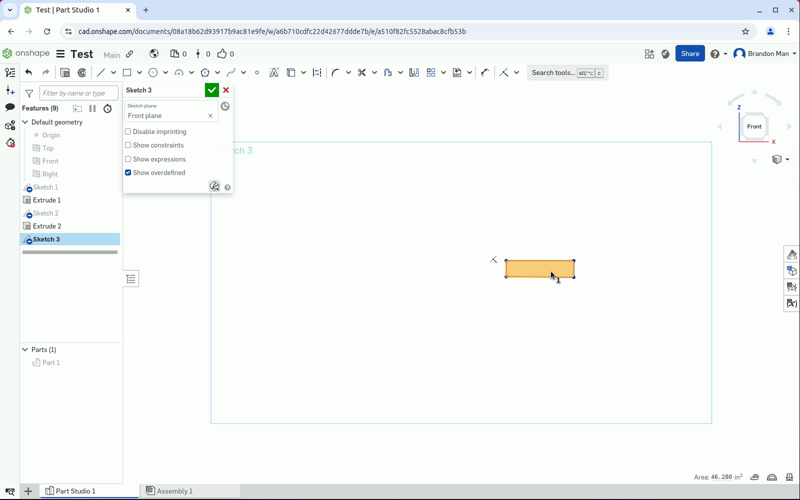
mouse_move(73, 352)
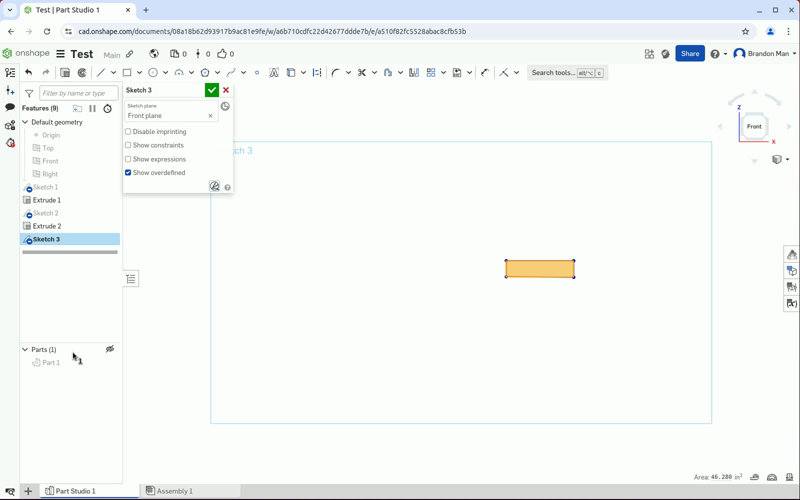
key(shift+y)
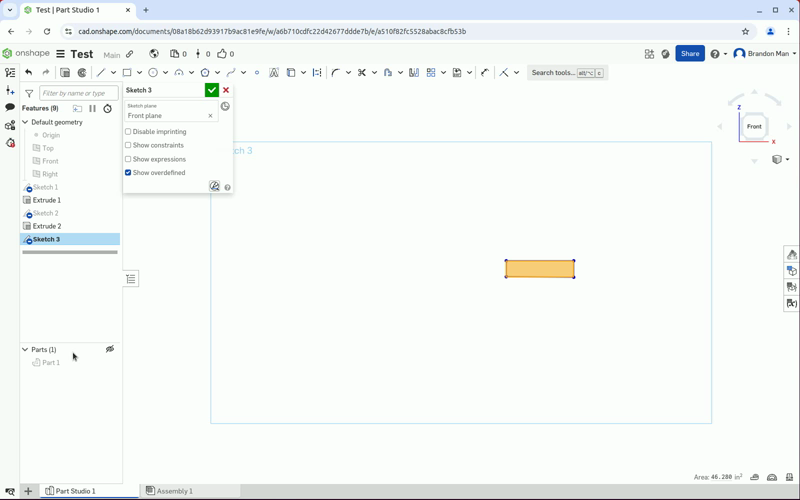
key(shift+e)
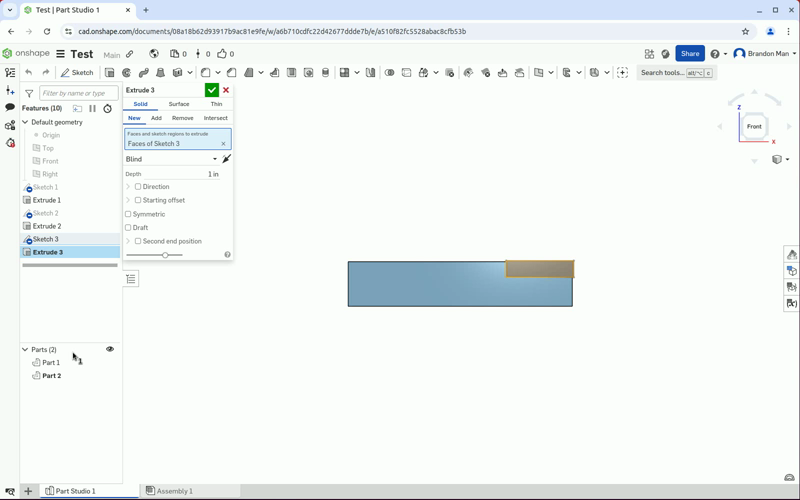
mouse_move(143, 106)
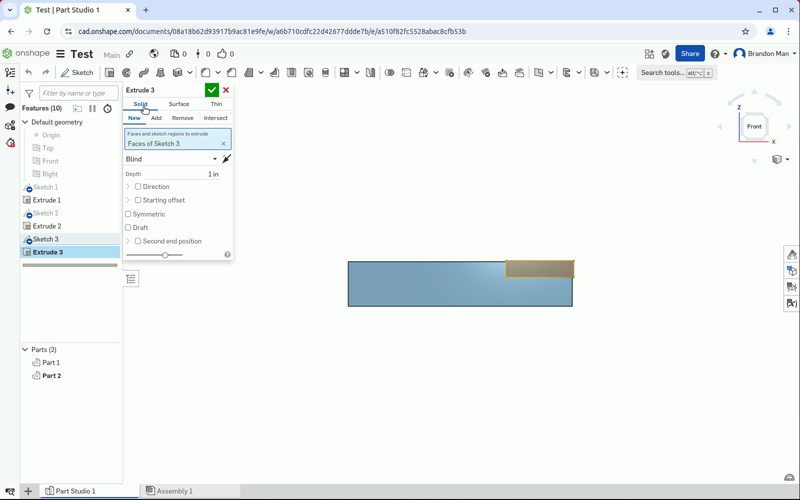
click(143, 106)
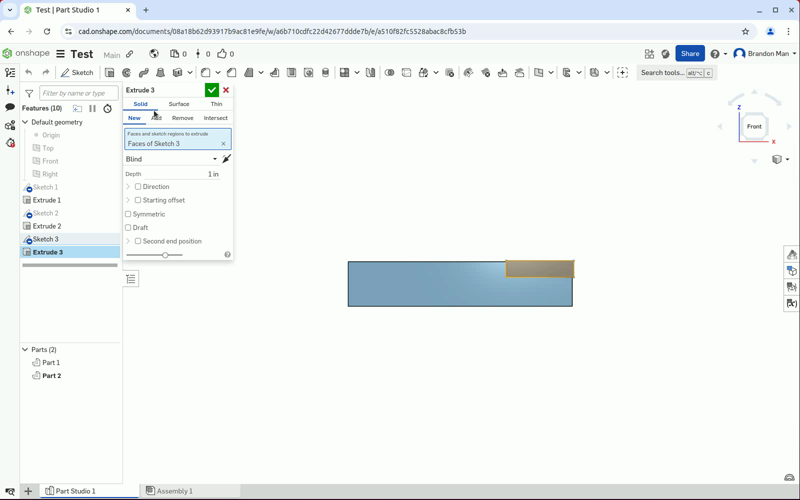
mouse_move(186, 120)
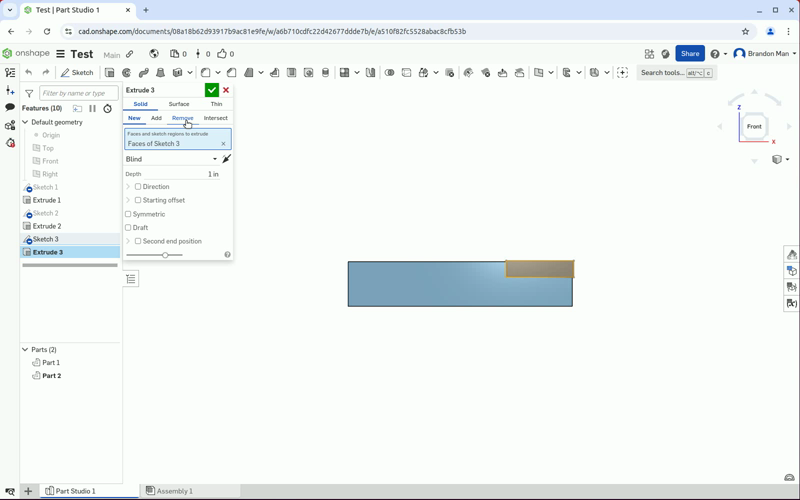
click(186, 120)
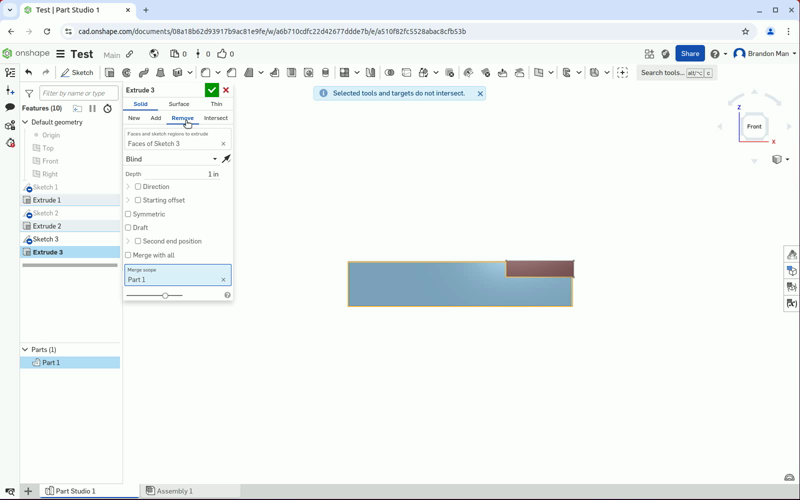
key(tab, 4)
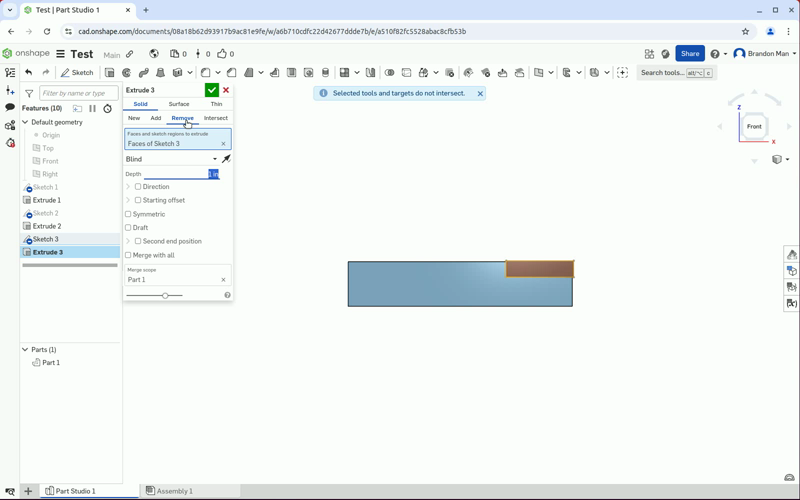
text(21.905)
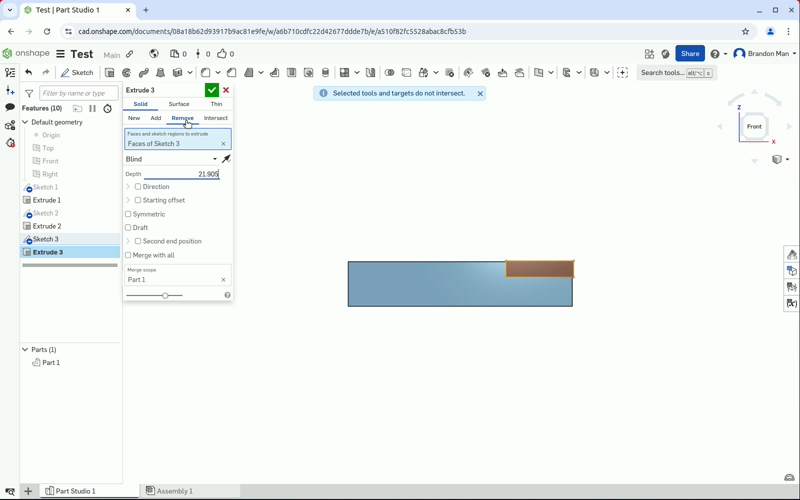
key(tab, 6)
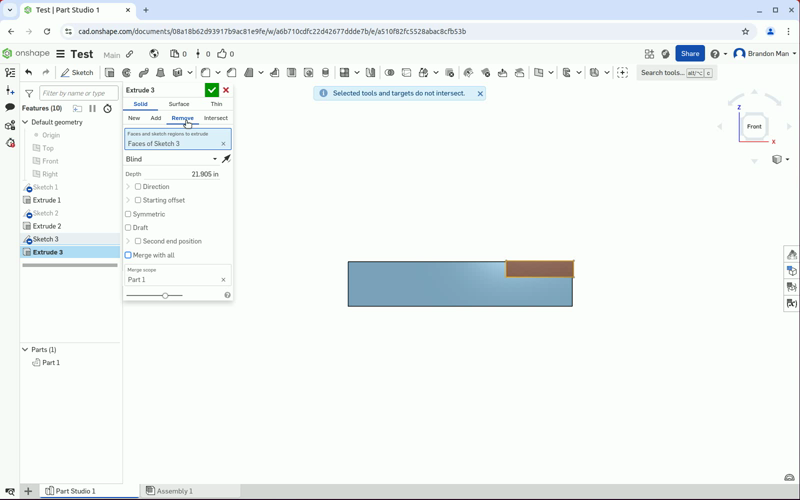
key(space)
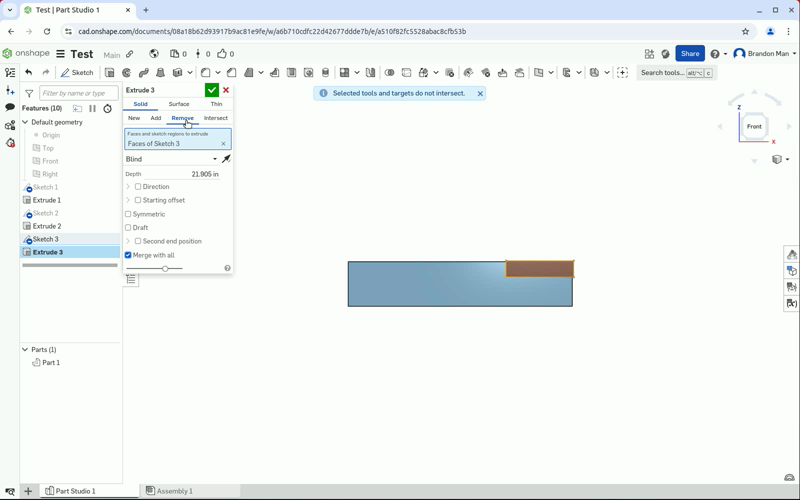
key(enter)
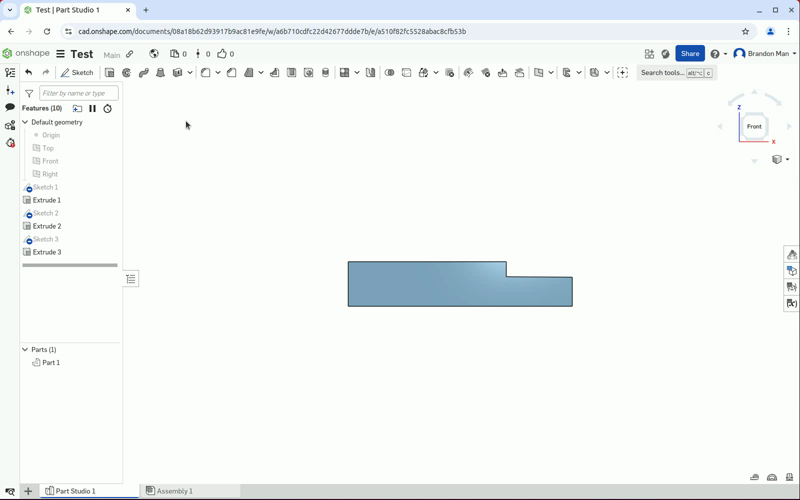
key(shift+h)
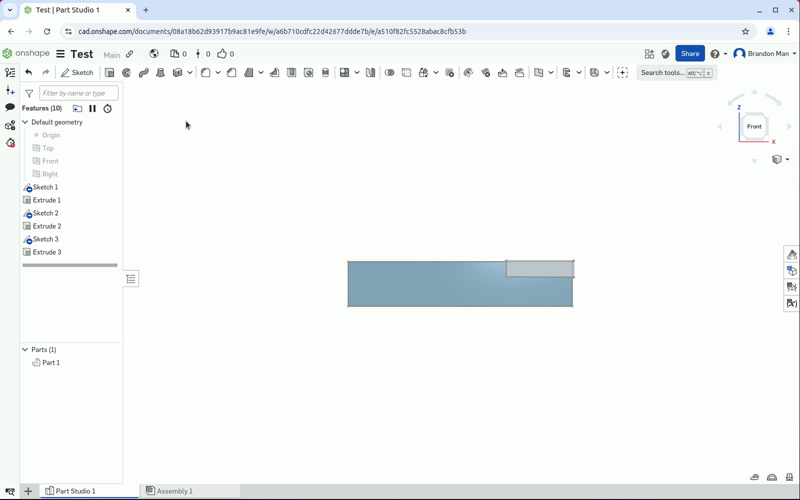
key(shift+h)
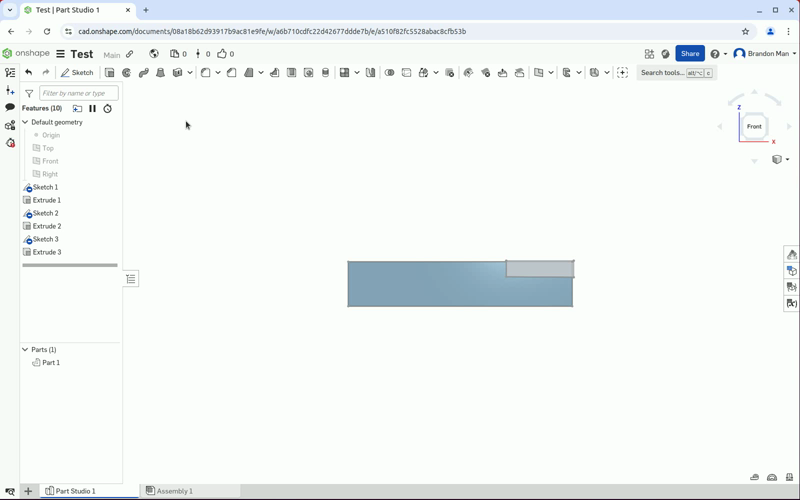
key(shift+7)
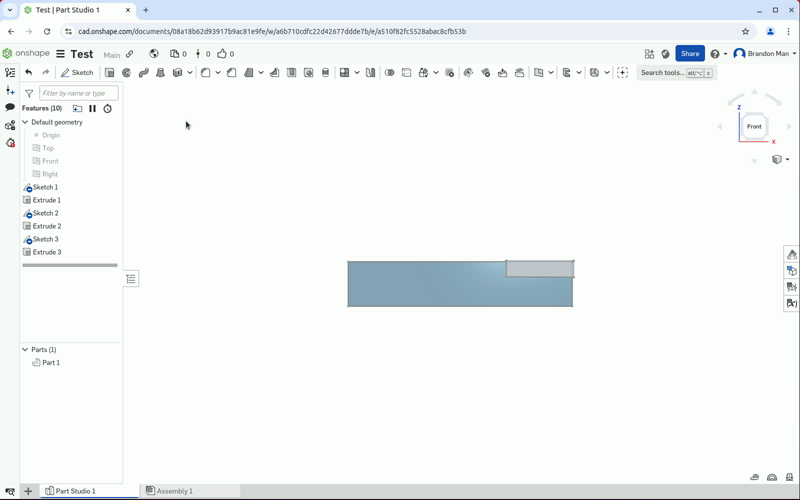
key(left, 2)
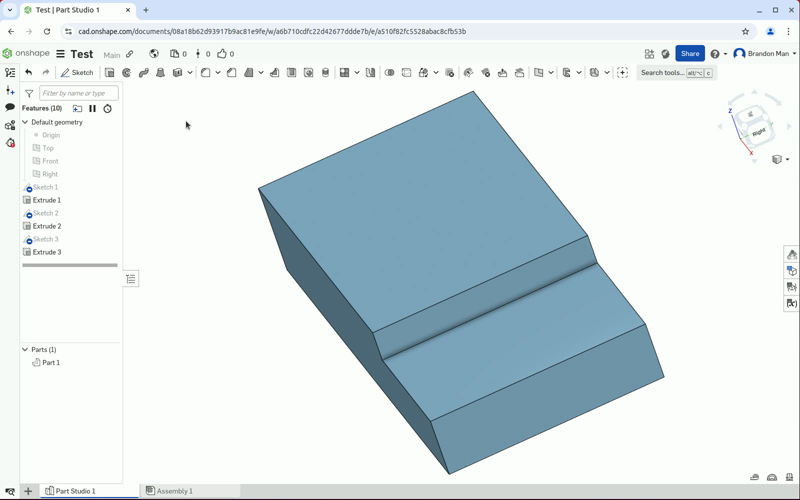
key(down, 2)
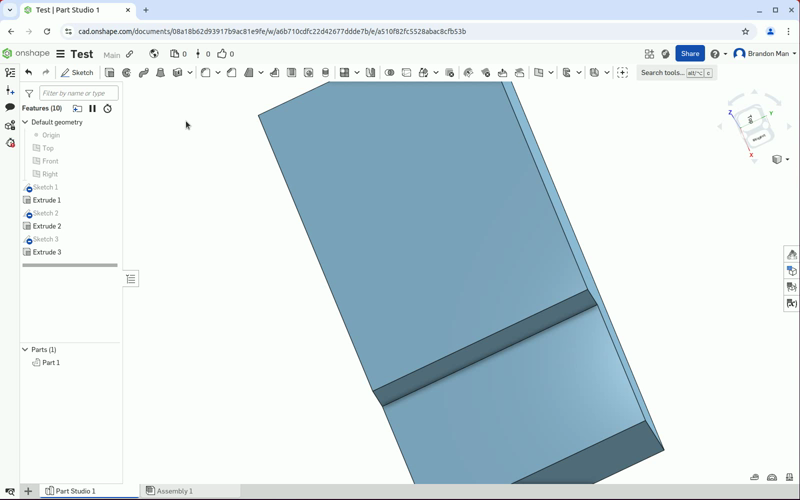
key(up, 2)
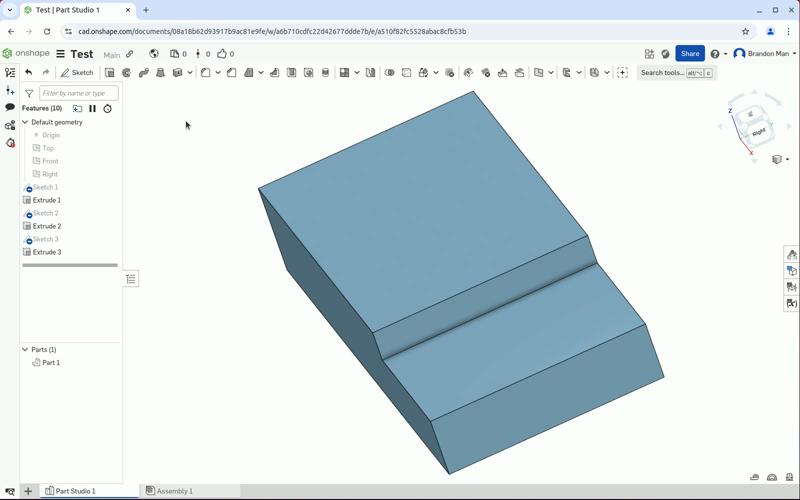
key(right, 2)
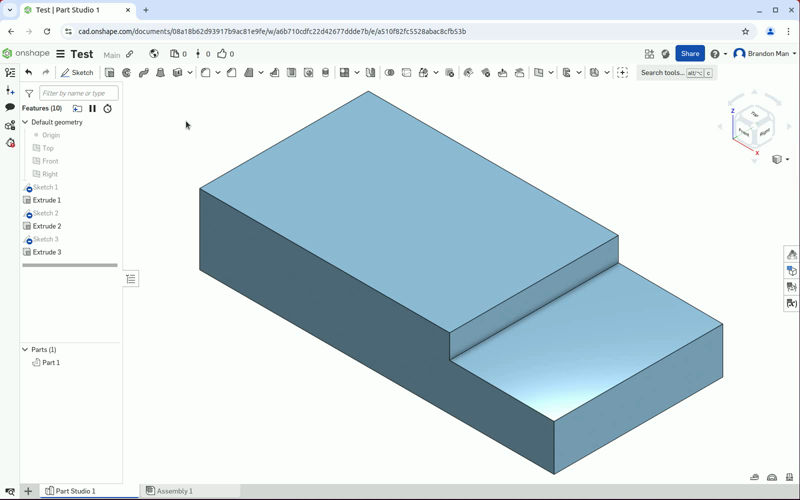
mouse_move(73, 189)
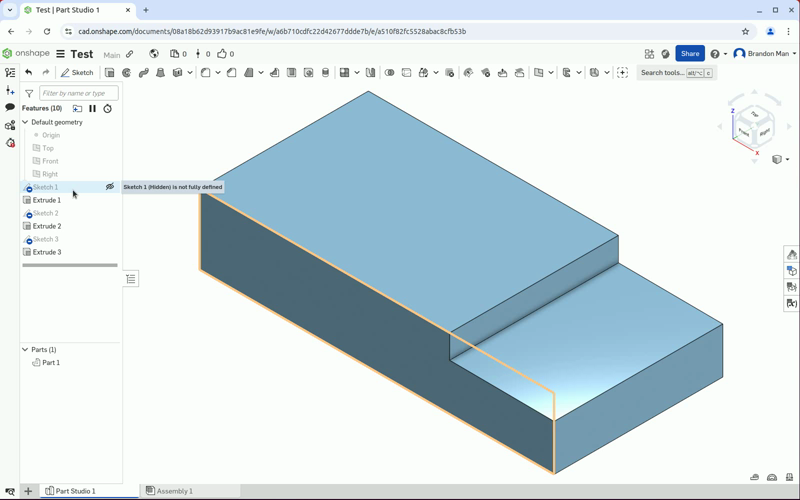
click(73, 189)